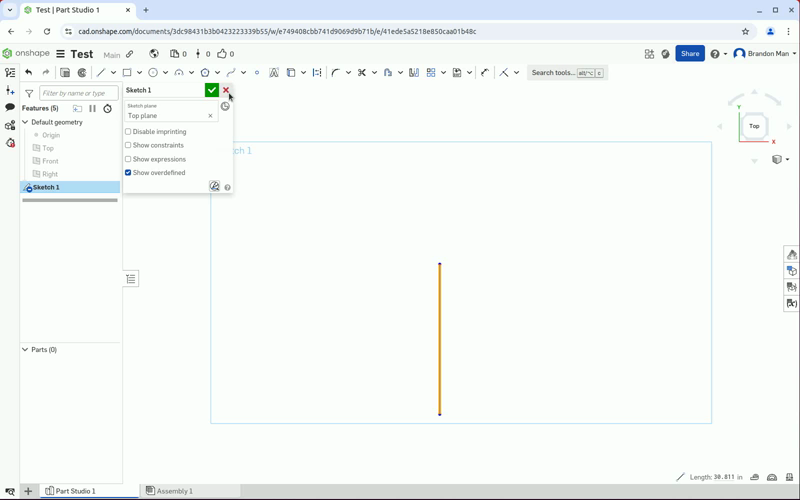
key(shift+h)
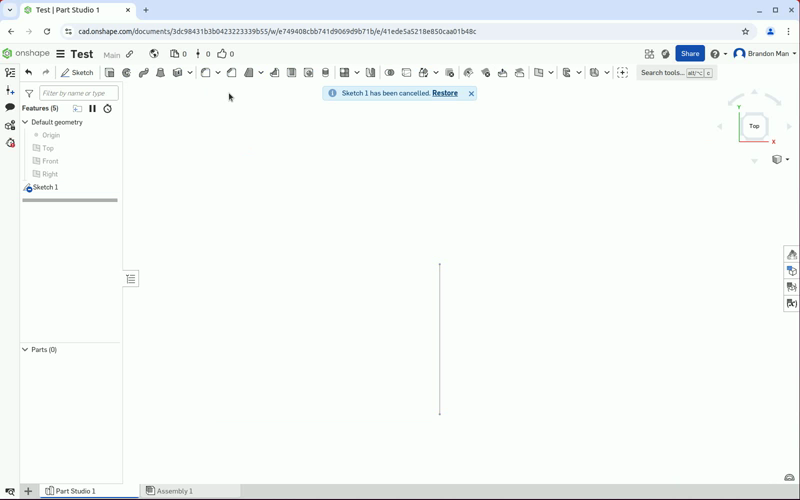
key(shift+s)
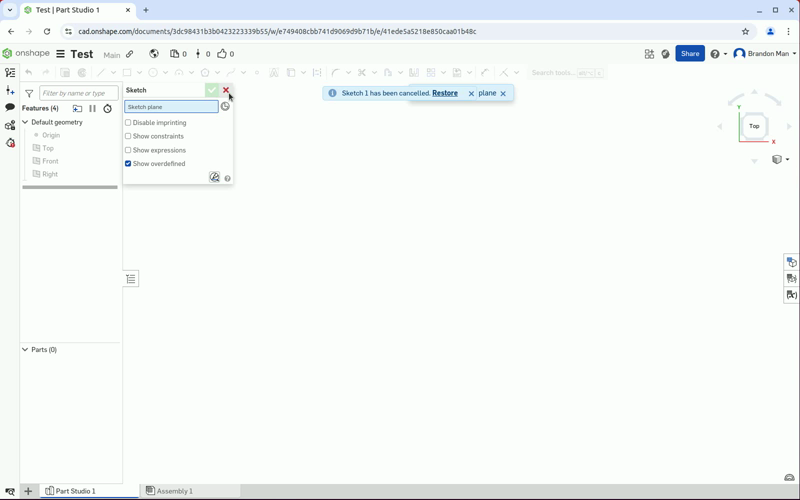
mouse_move(73, 150)
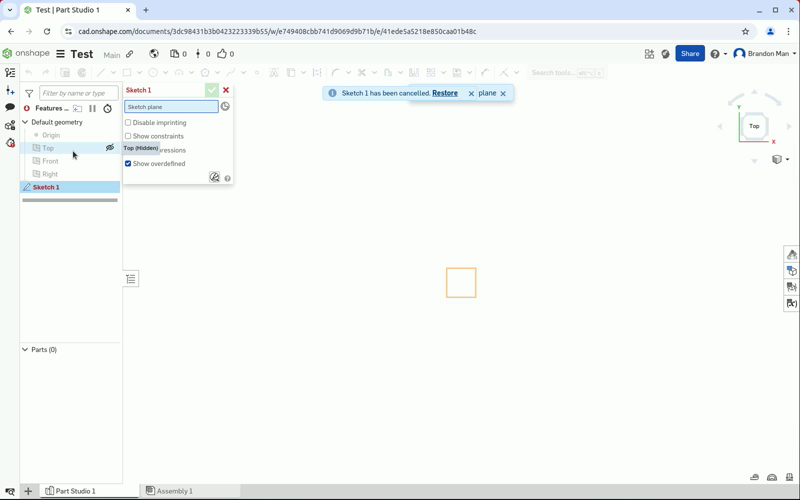
click(73, 150)
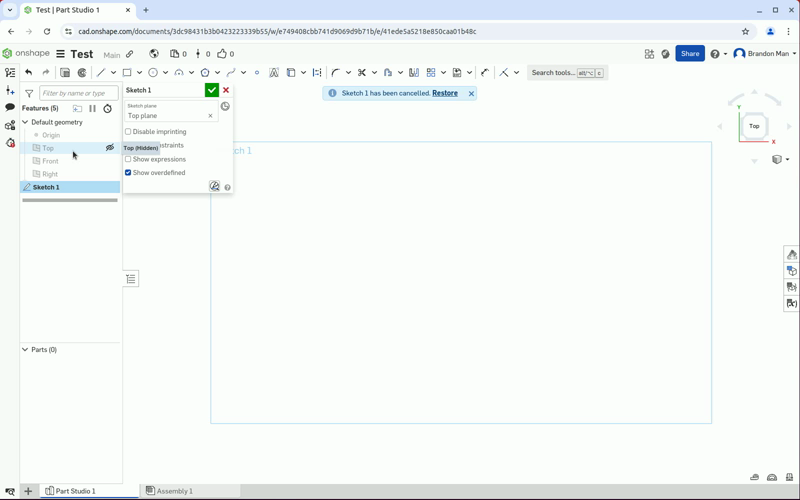
mouse_move(73, 352)
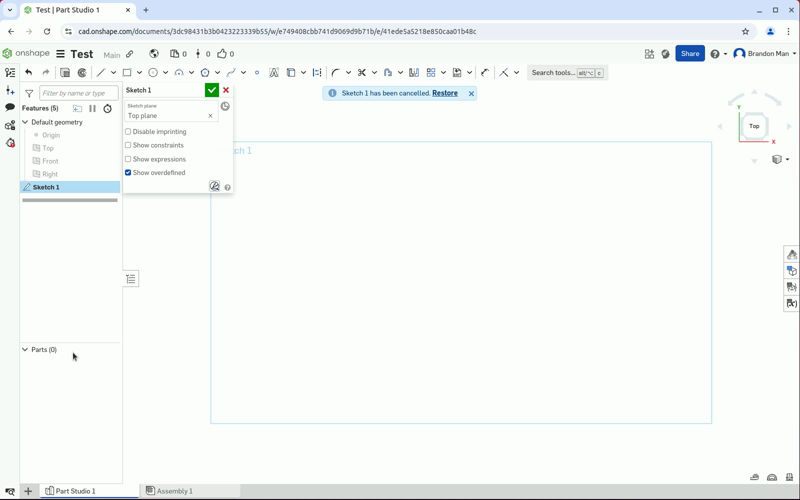
key(y)
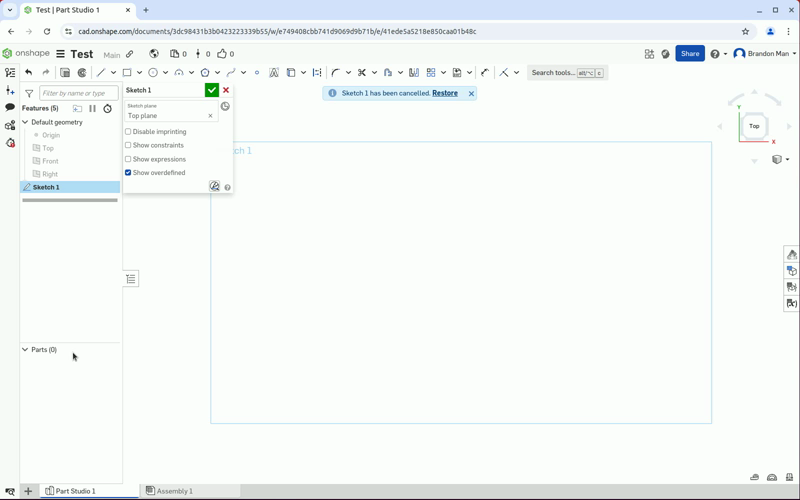
key(l)
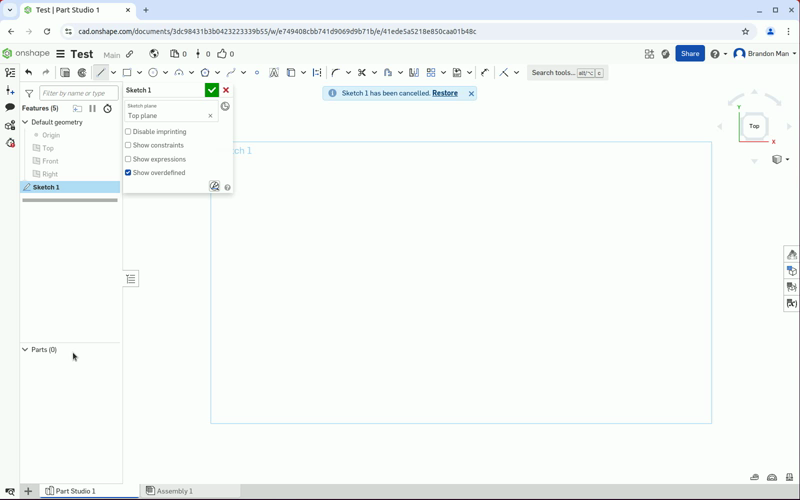
key_down(shift)
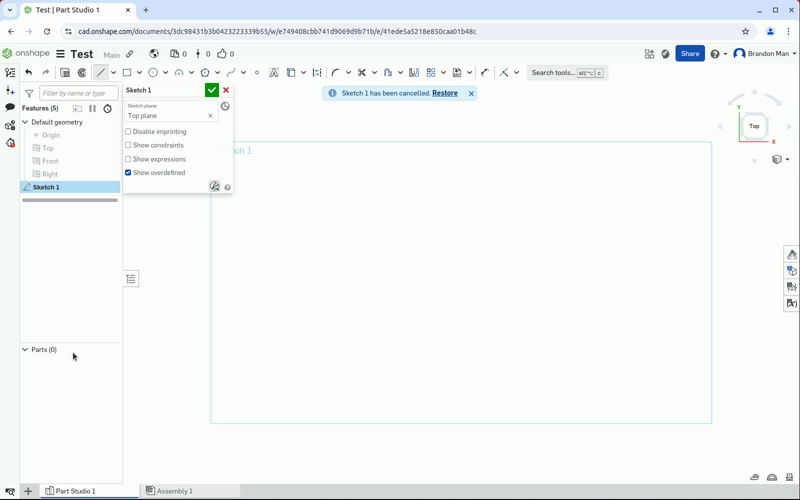
mouse_move(348, 215)
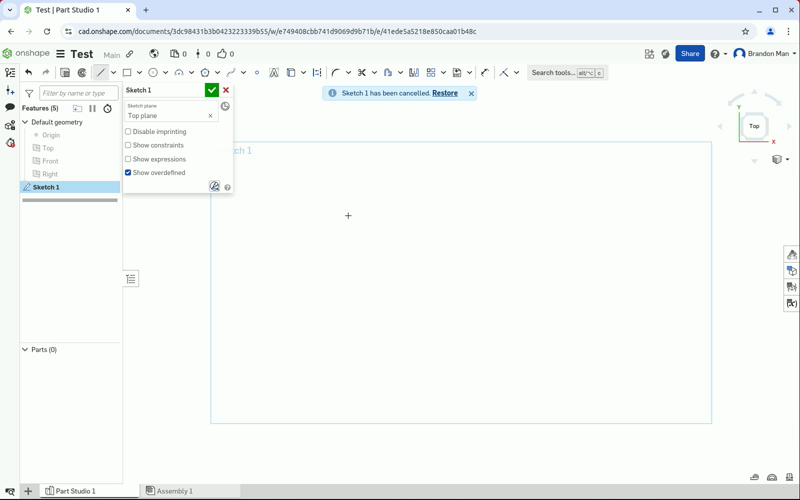
click(348, 215)
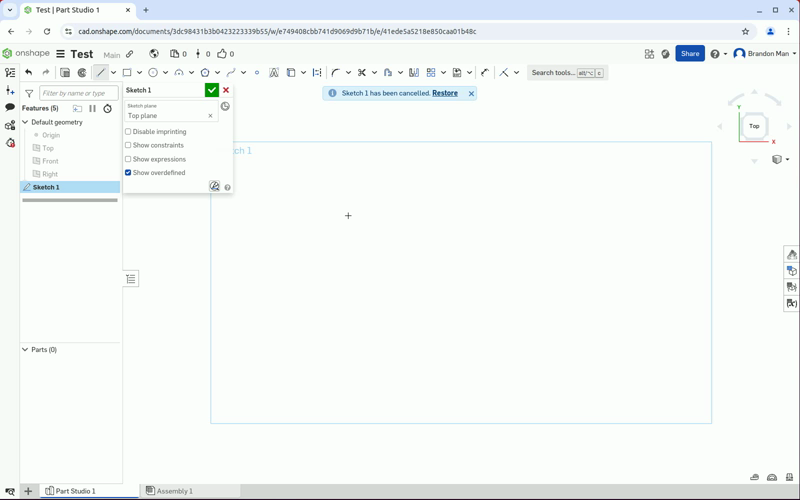
key_up(shift)
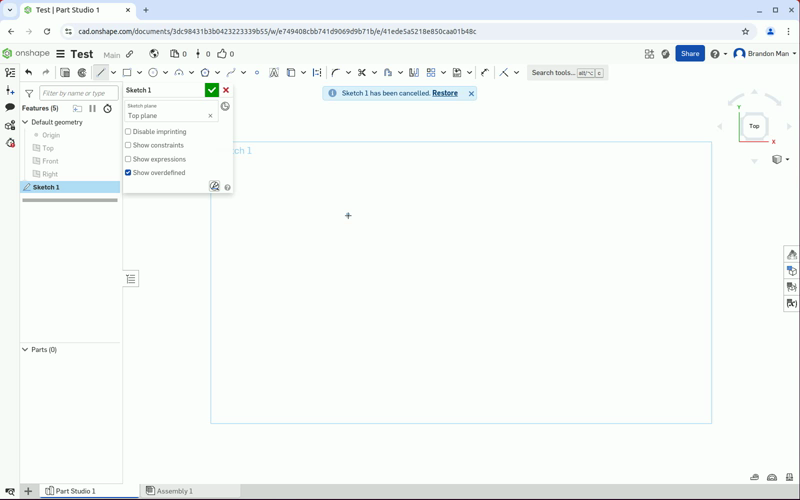
key_down(shift)
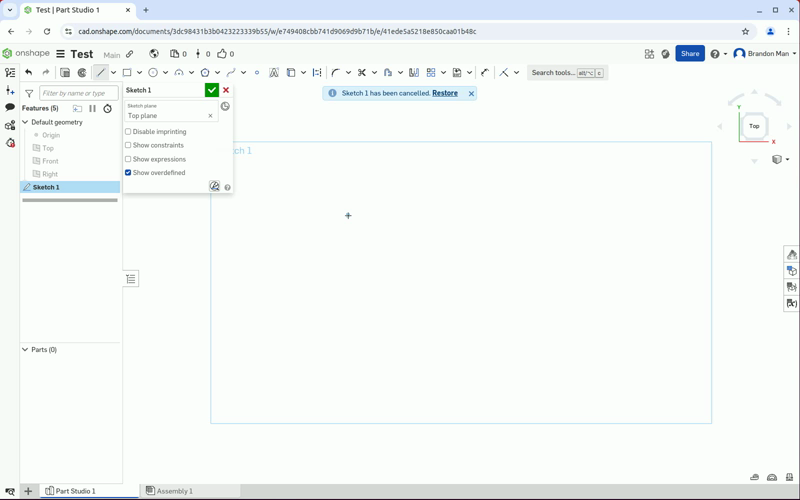
mouse_move(378, 215)
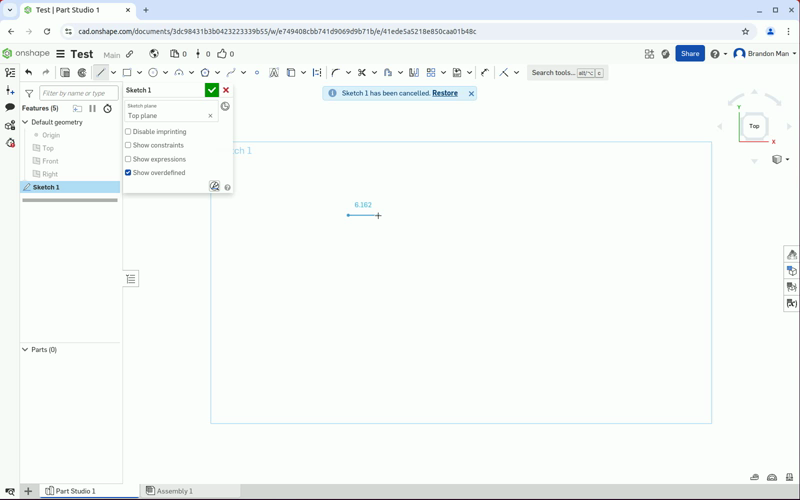
mouse_move(404, 215)
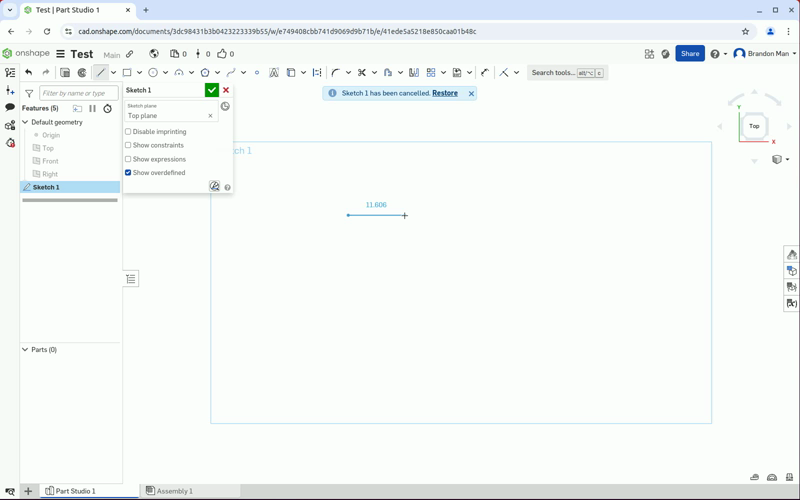
click(404, 215)
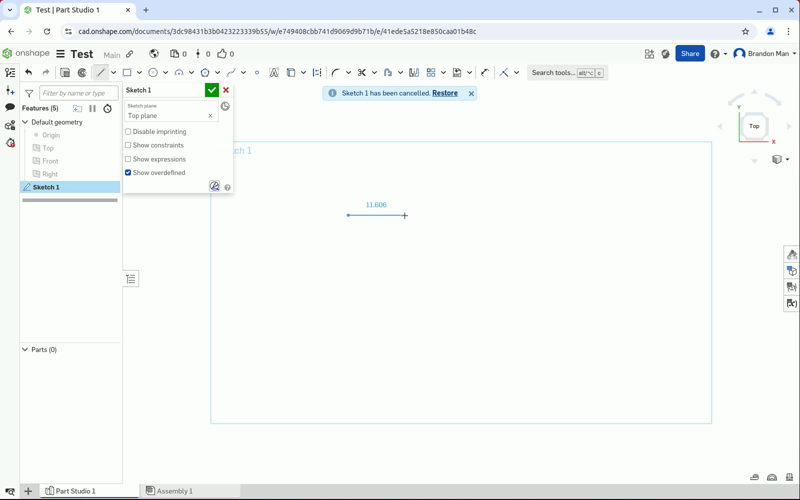
key_up(shift)
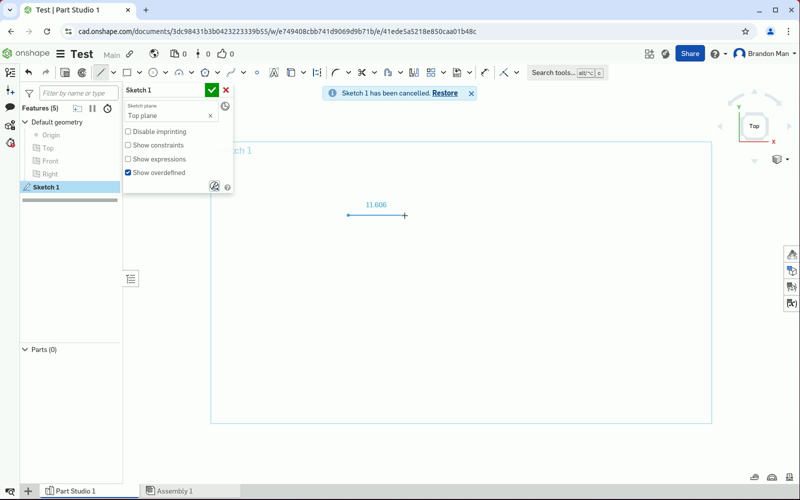
key_down(shift)
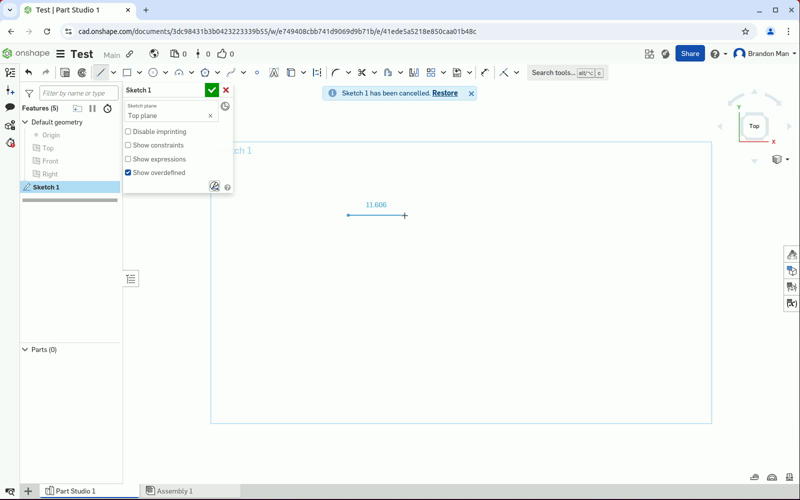
mouse_move(434, 215)
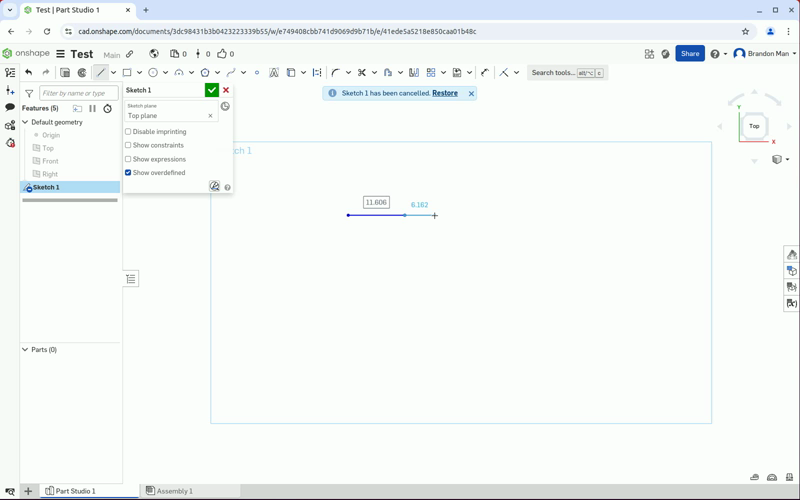
mouse_move(404, 169)
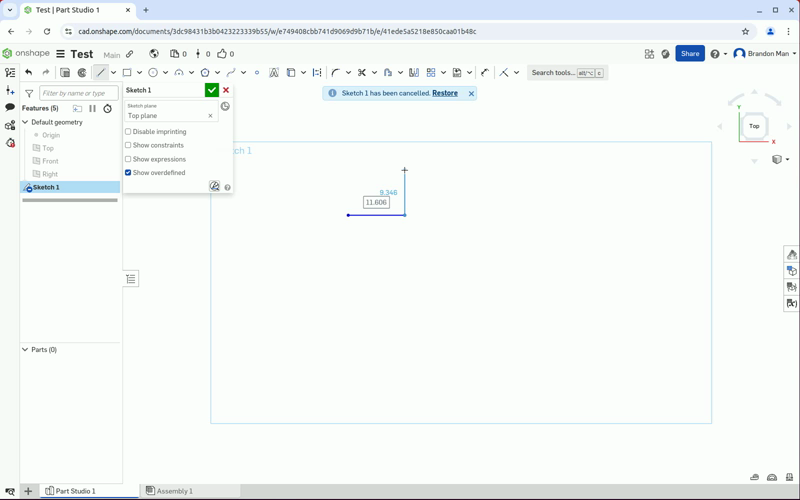
click(404, 169)
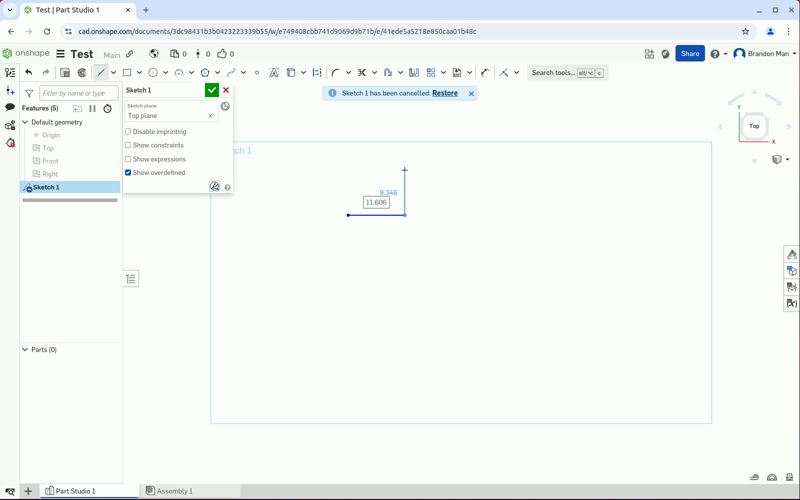
key_up(shift)
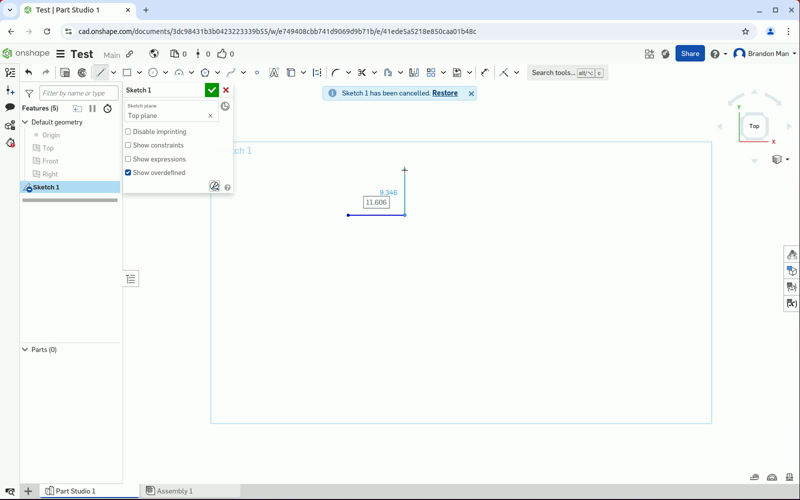
key_down(shift)
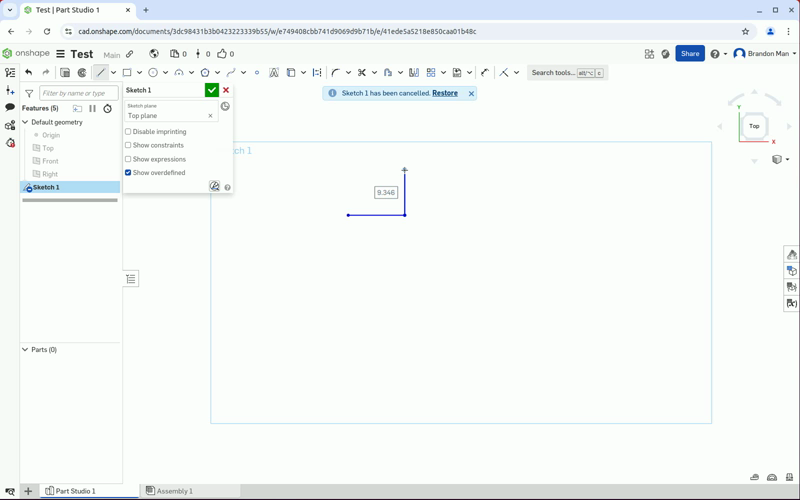
mouse_move(434, 169)
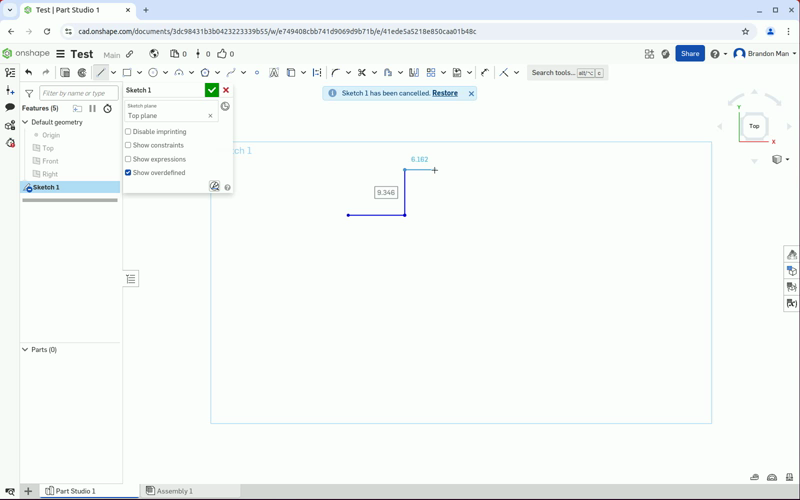
mouse_move(348, 169)
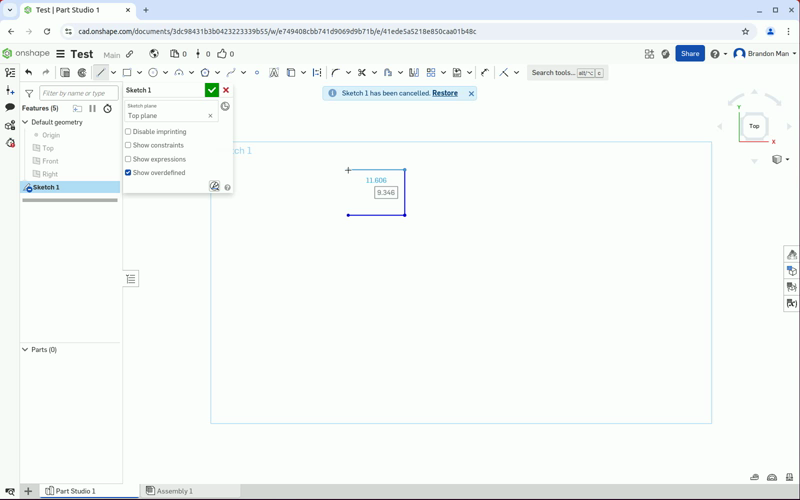
click(348, 169)
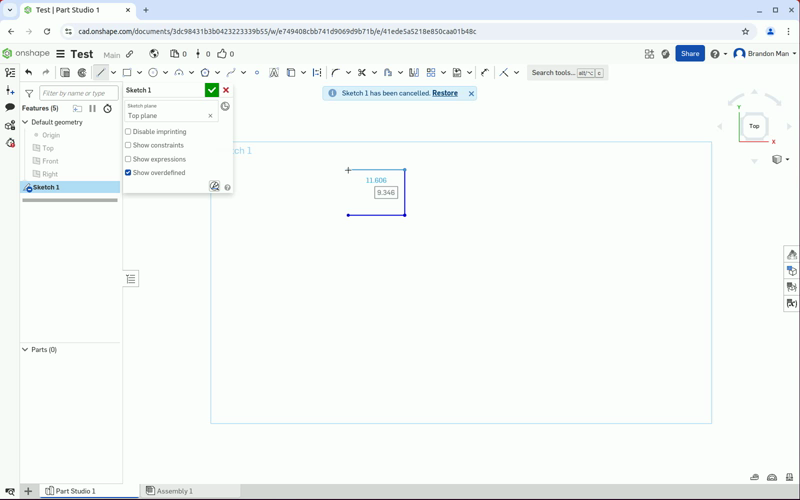
key_up(shift)
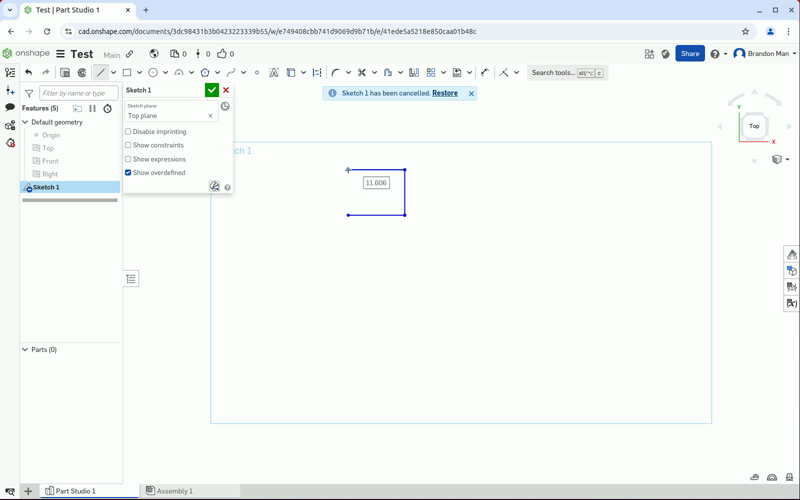
mouse_move(378, 169)
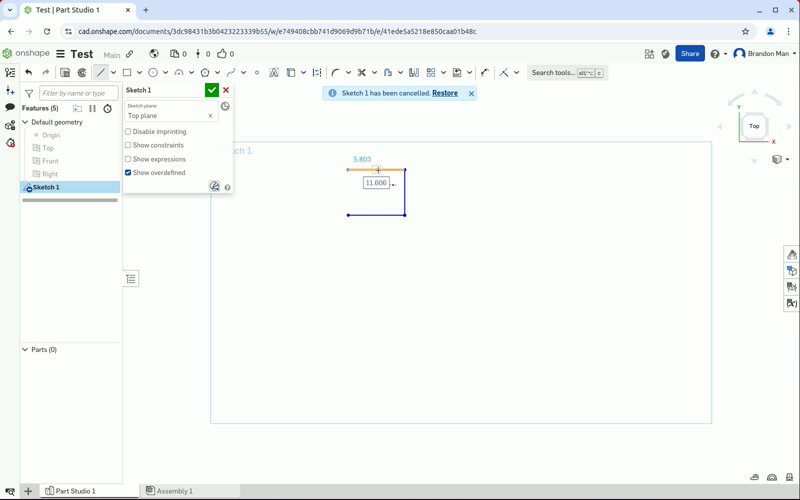
key_down(shift)
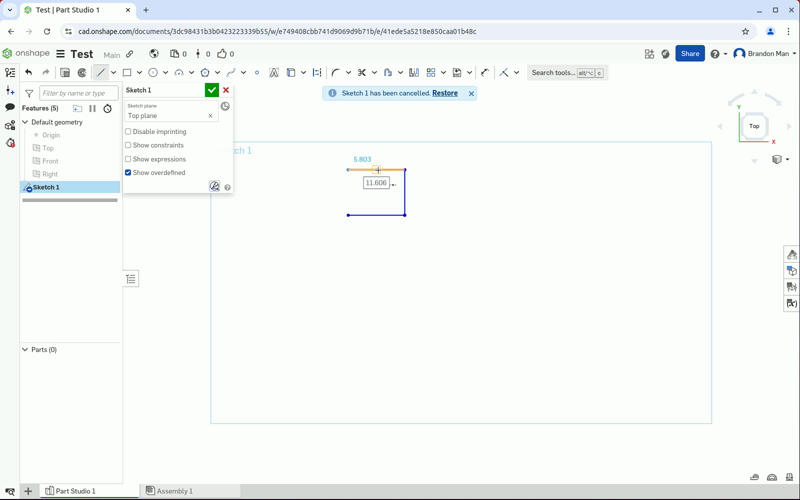
mouse_move(348, 215)
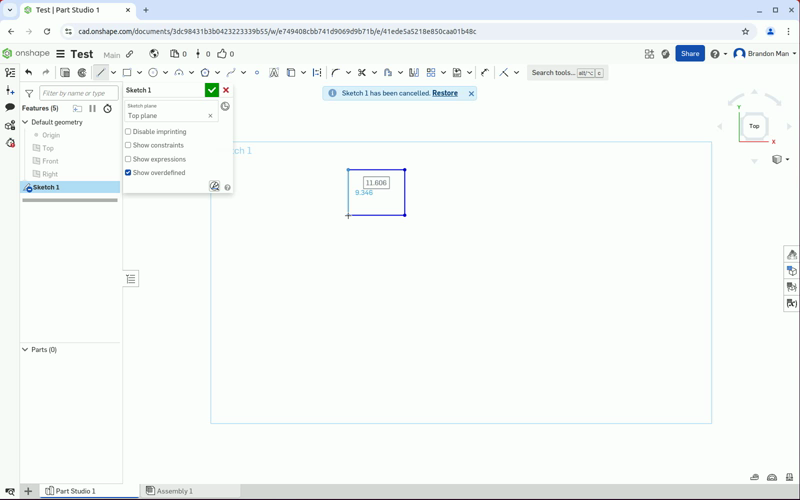
key_up(shift)
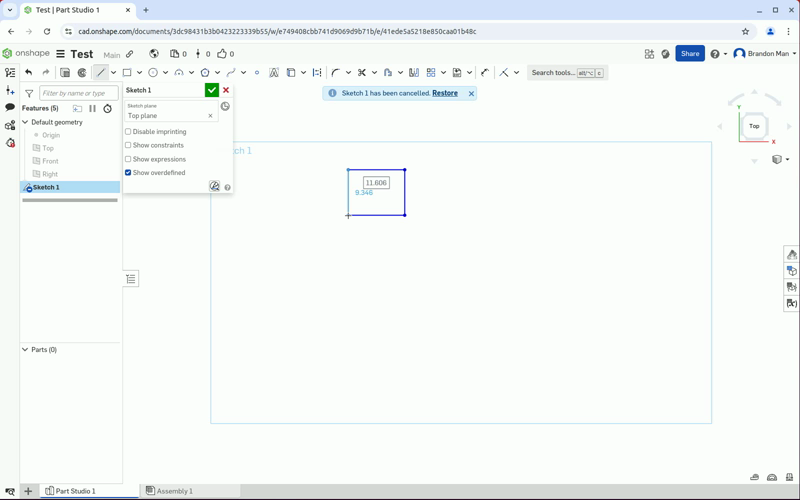
click(348, 215)
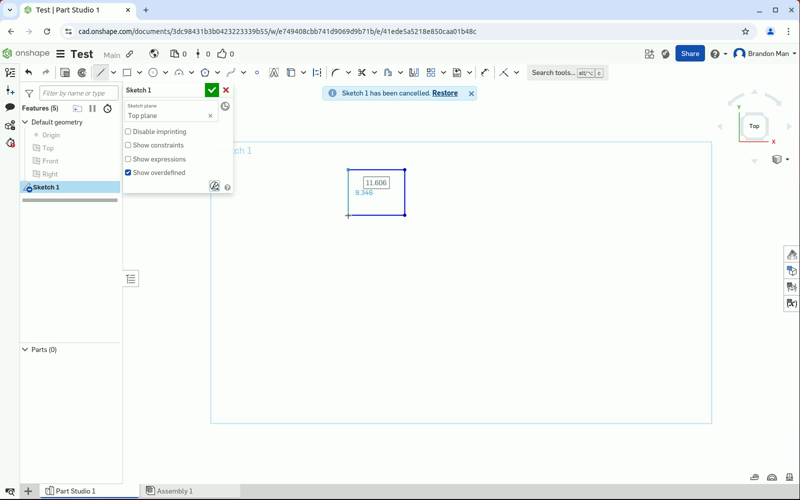
key(esc)
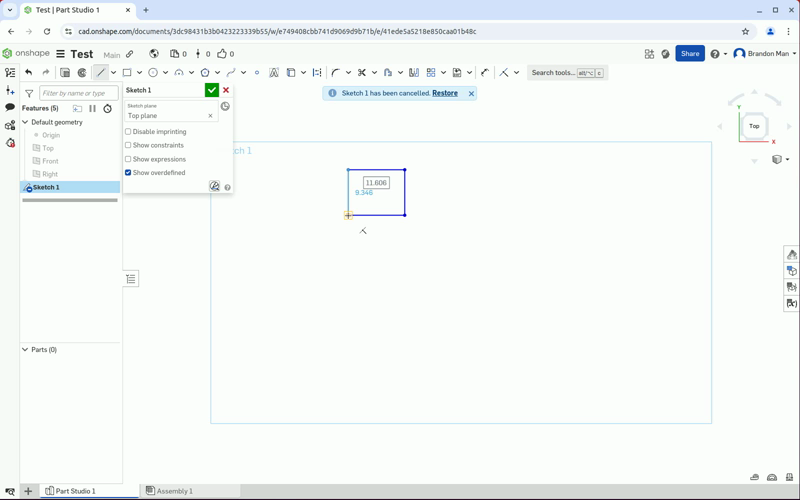
mouse_move(358, 173)
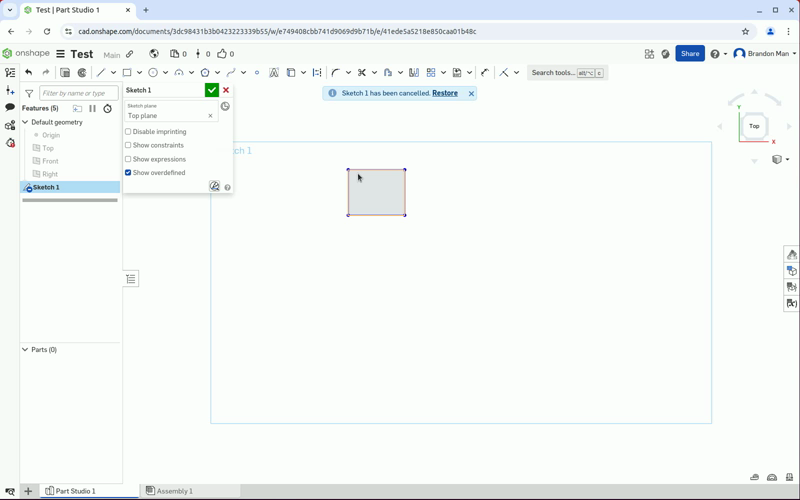
click(358, 173)
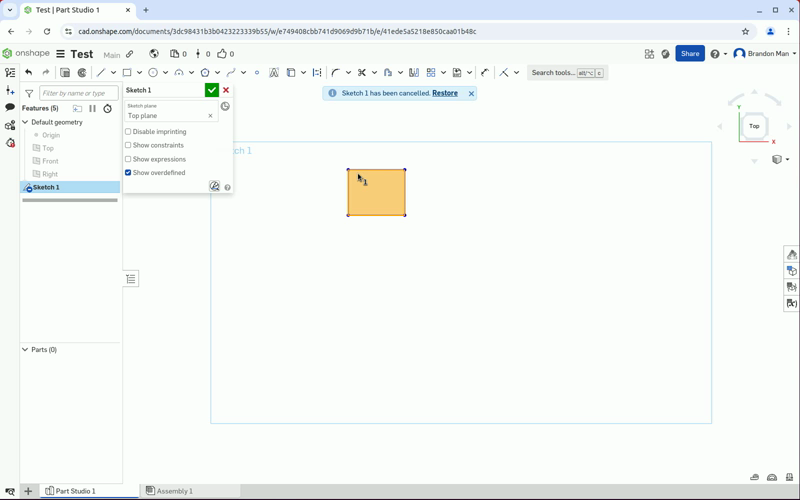
mouse_move(73, 352)
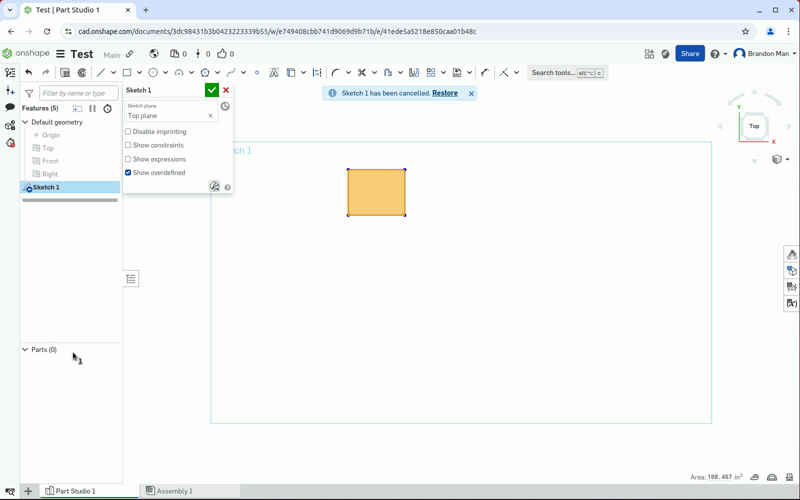
key(shift+y)
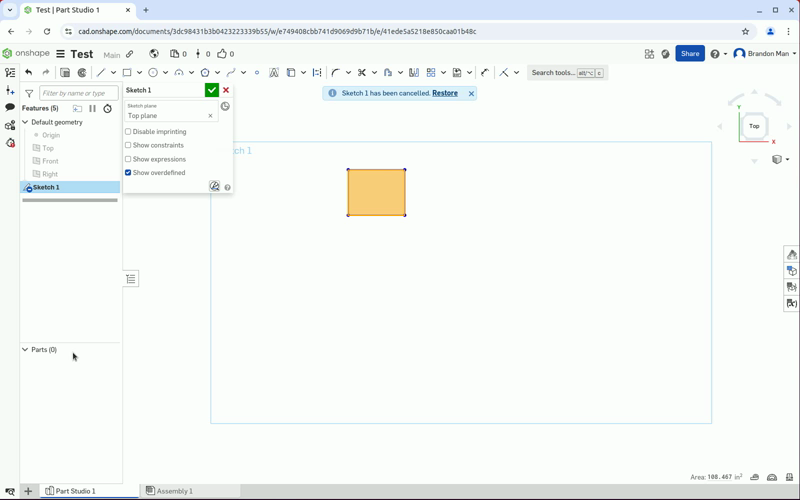
key(shift+e)
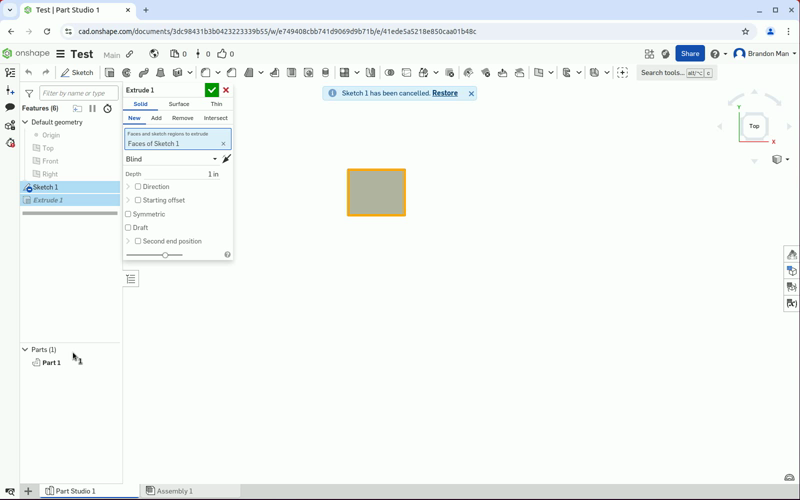
mouse_move(143, 106)
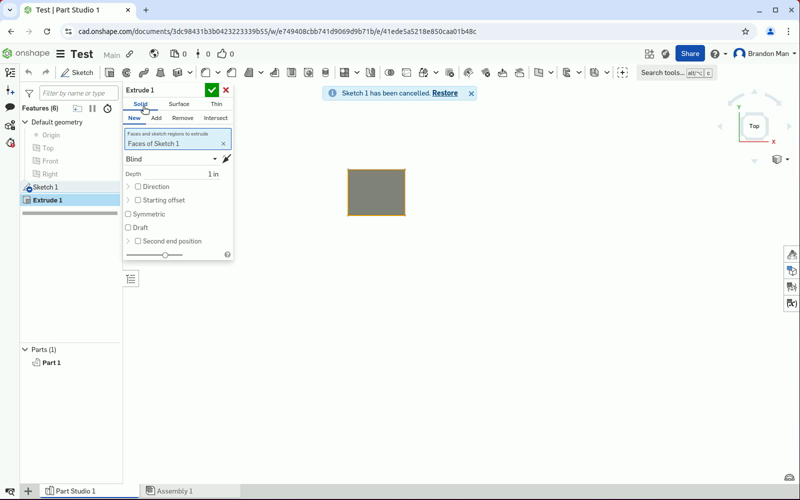
click(143, 106)
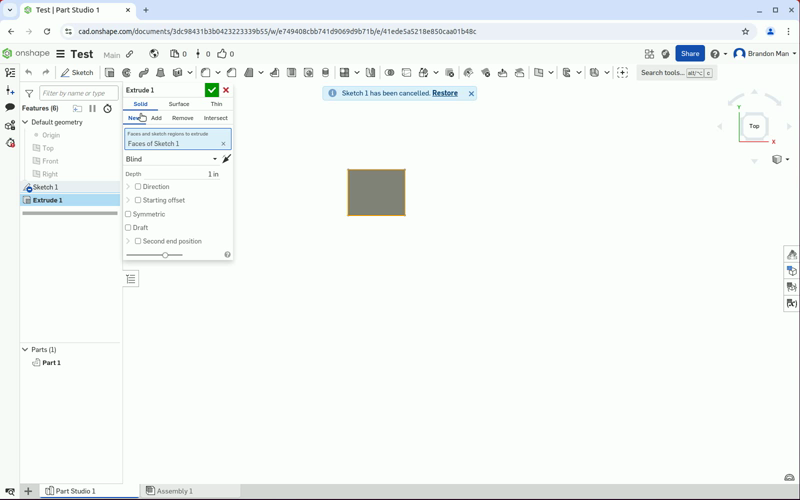
mouse_move(137, 120)
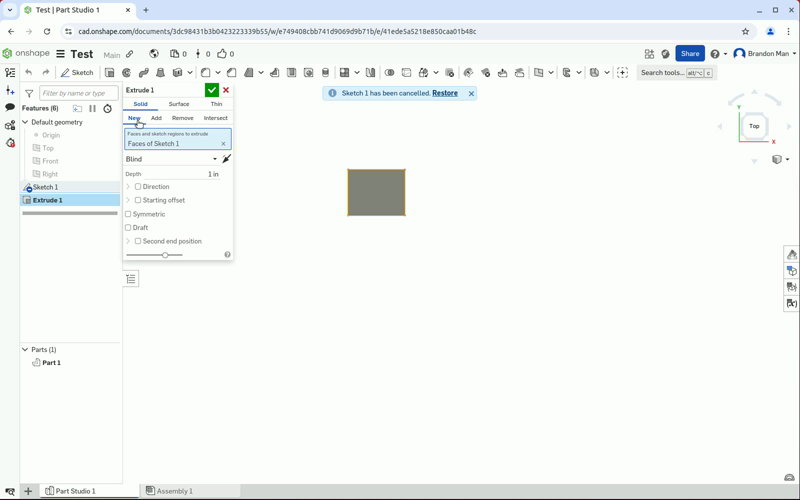
click(137, 120)
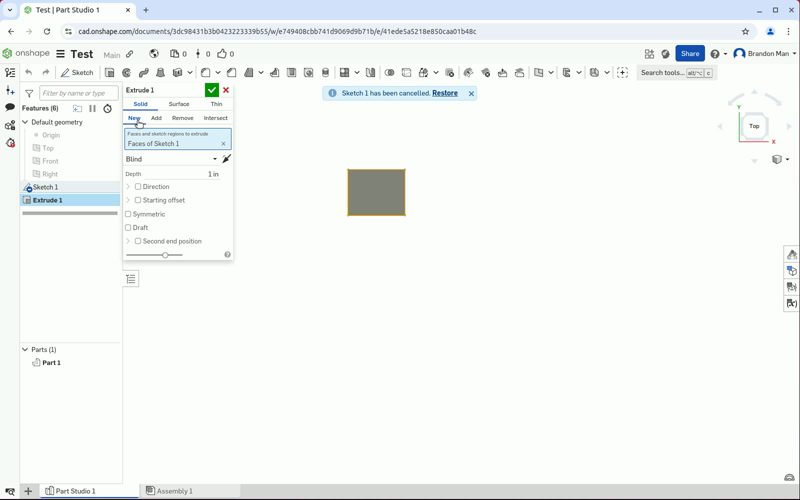
key(tab, 4)
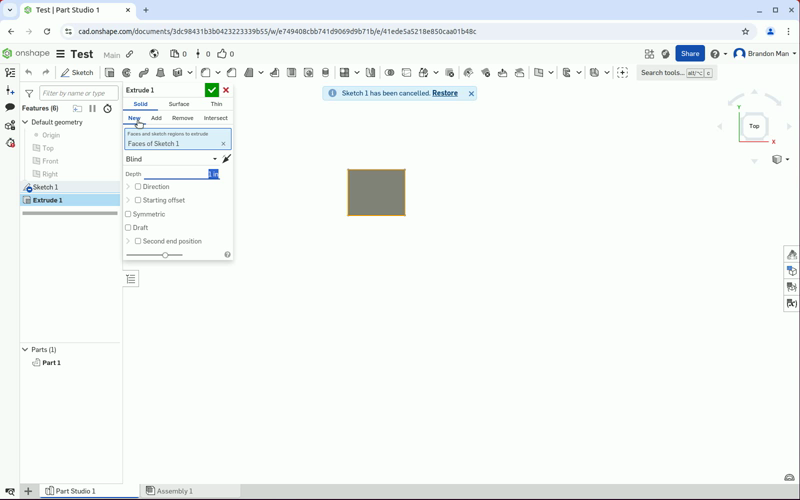
text(4.574)
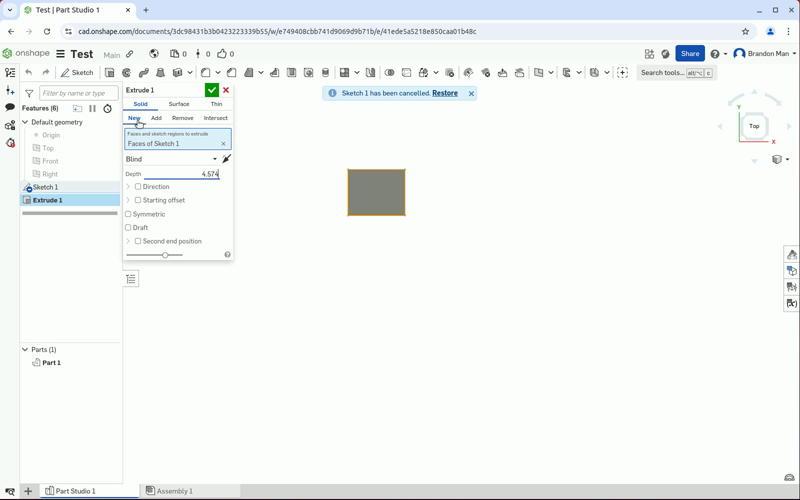
key(enter)
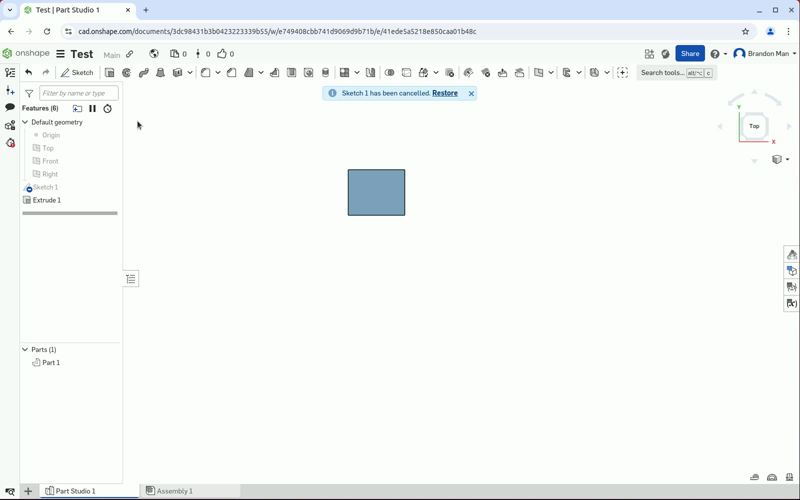
key(shift+h)
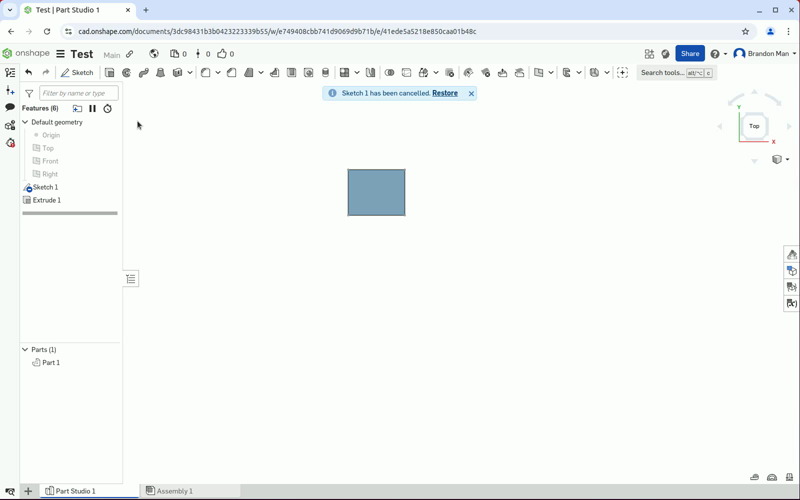
key(shift+h)
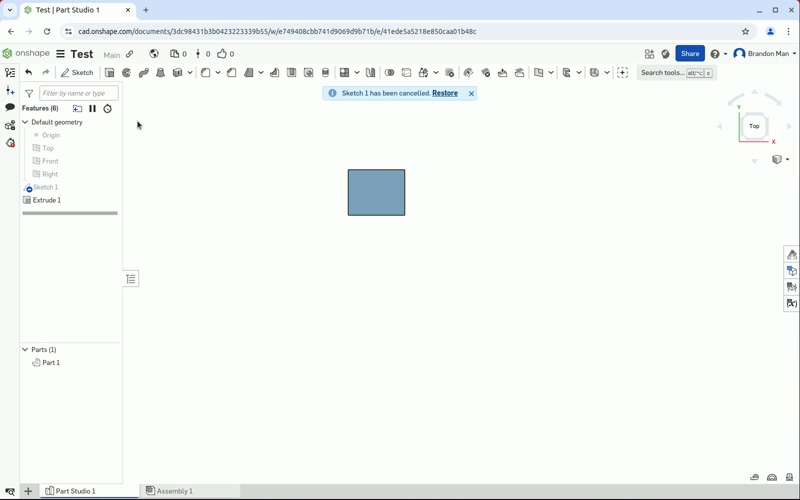
mouse_move(73, 189)
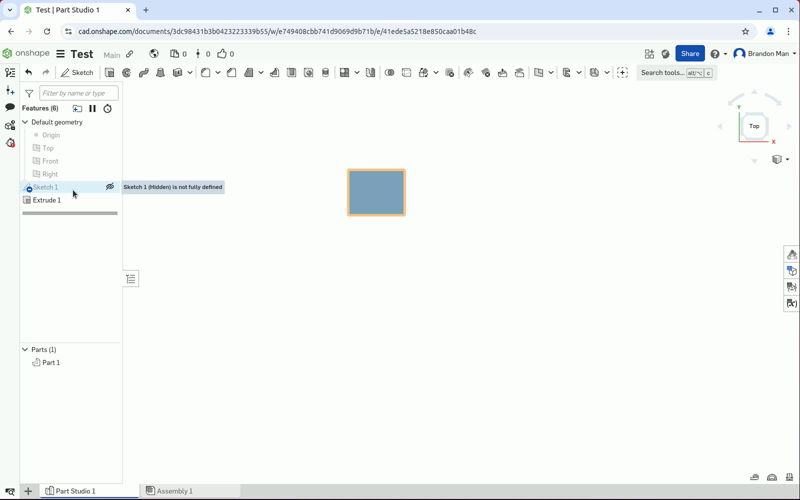
click(73, 189)
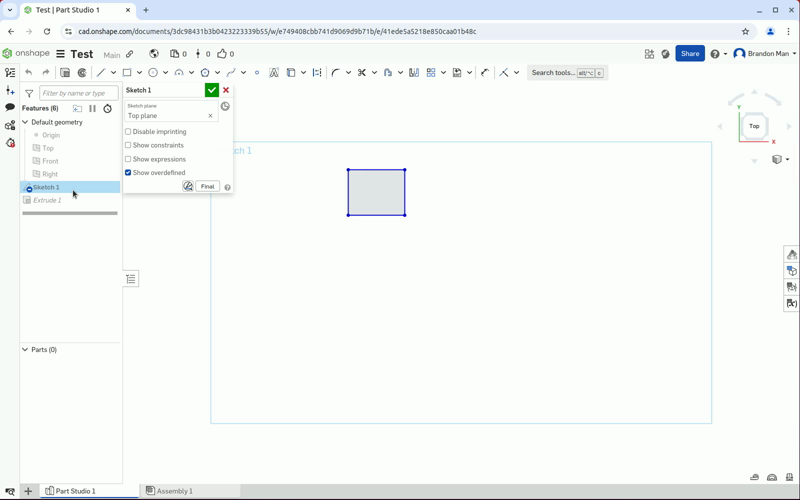
mouse_move(229, 92)
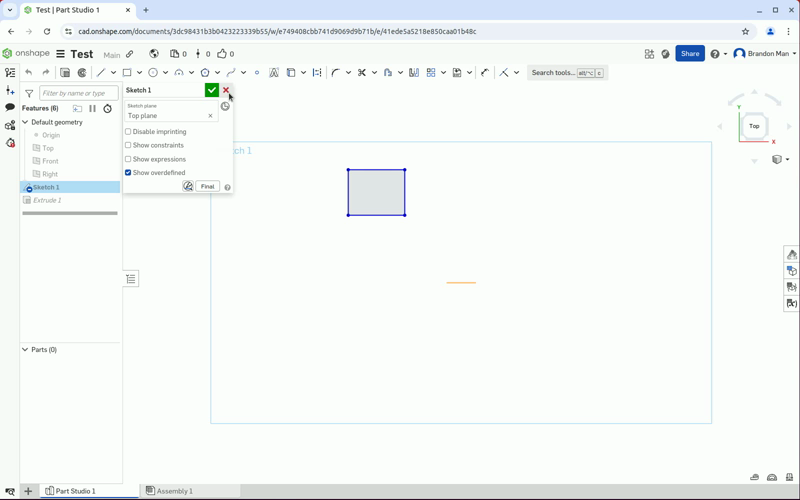
click(229, 92)
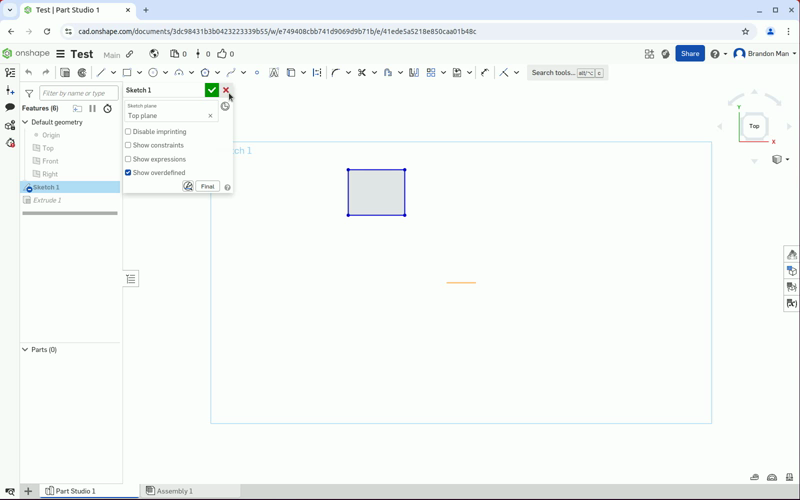
key(shift+s)
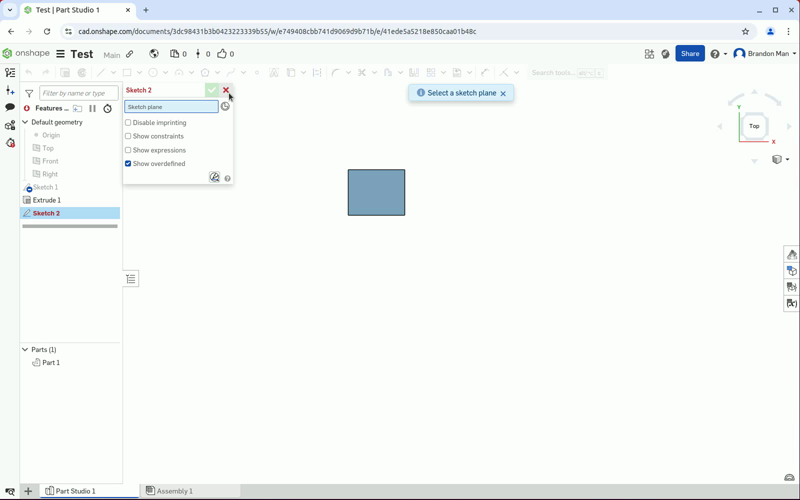
mouse_move(73, 150)
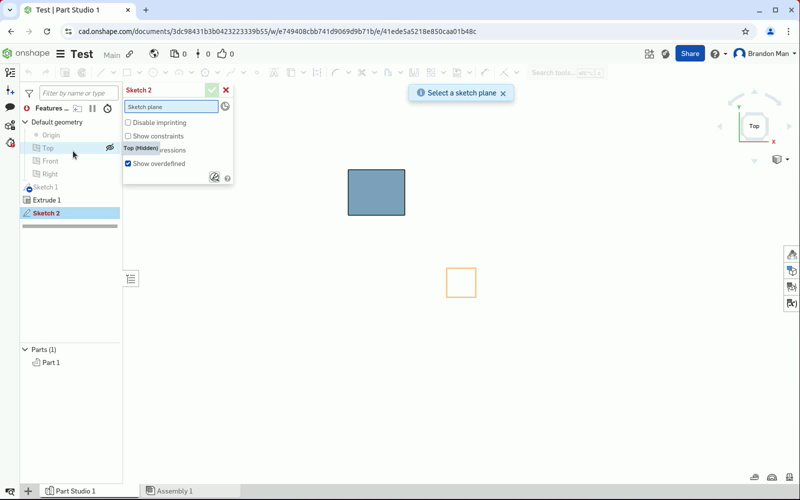
click(73, 150)
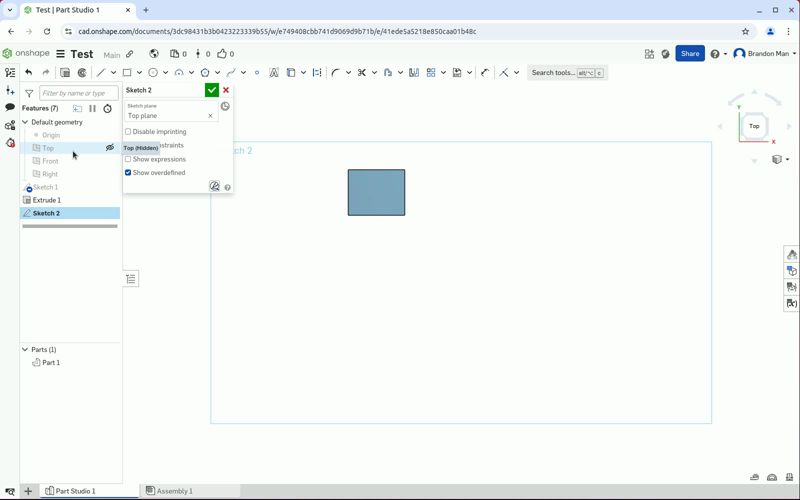
mouse_move(73, 352)
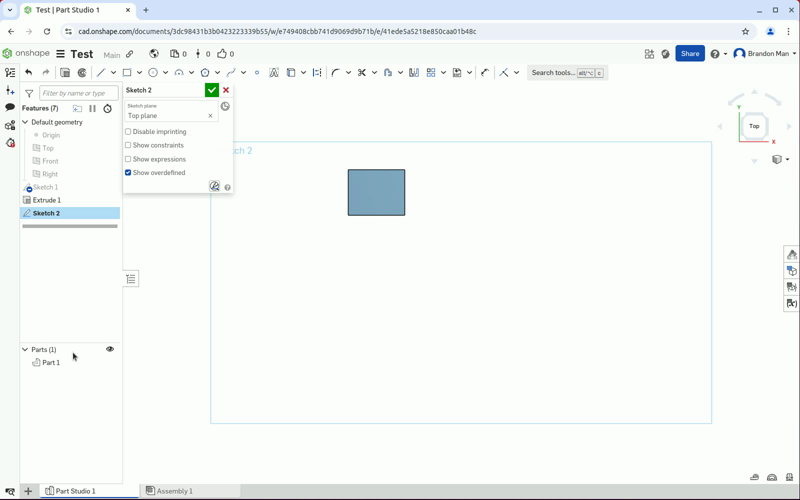
key(y)
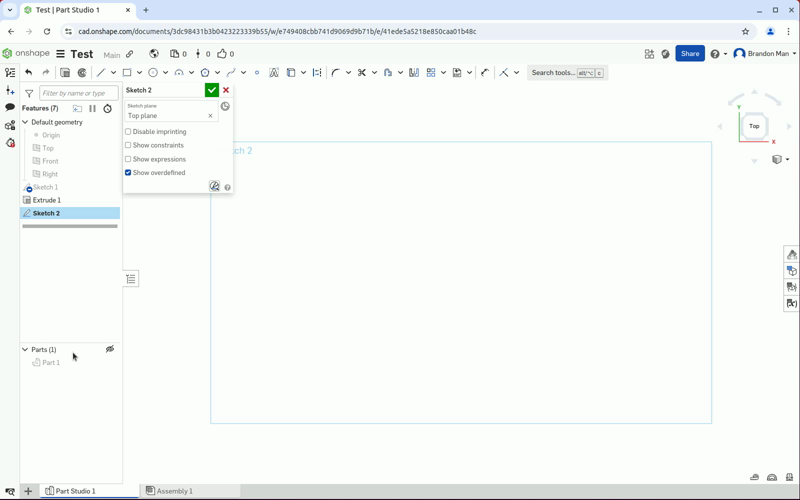
key(l)
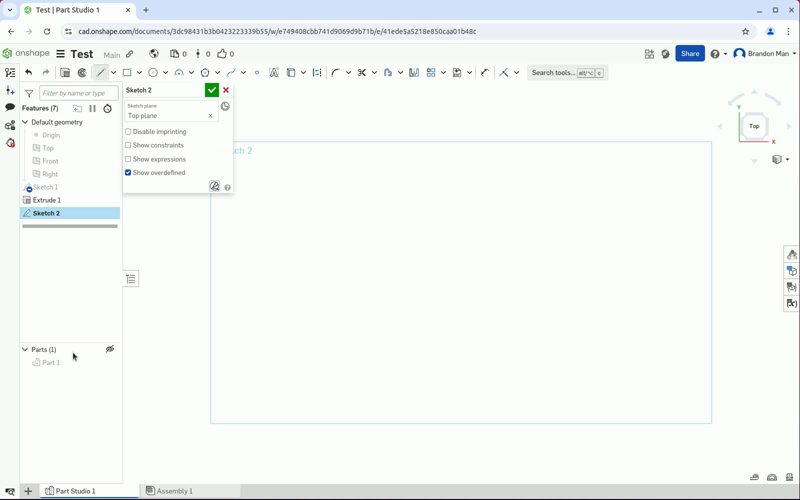
key_down(shift)
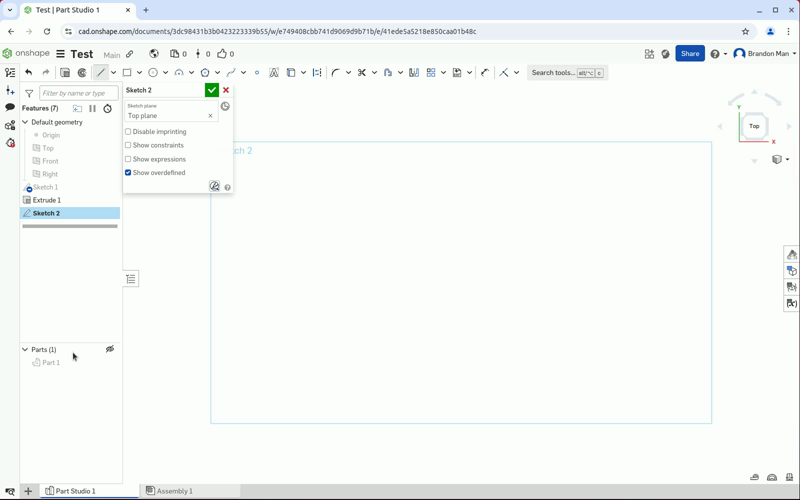
mouse_move(348, 305)
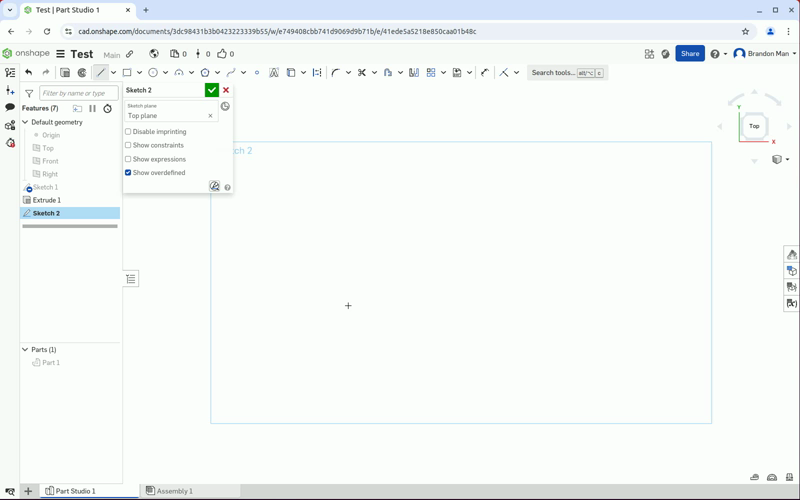
click(348, 305)
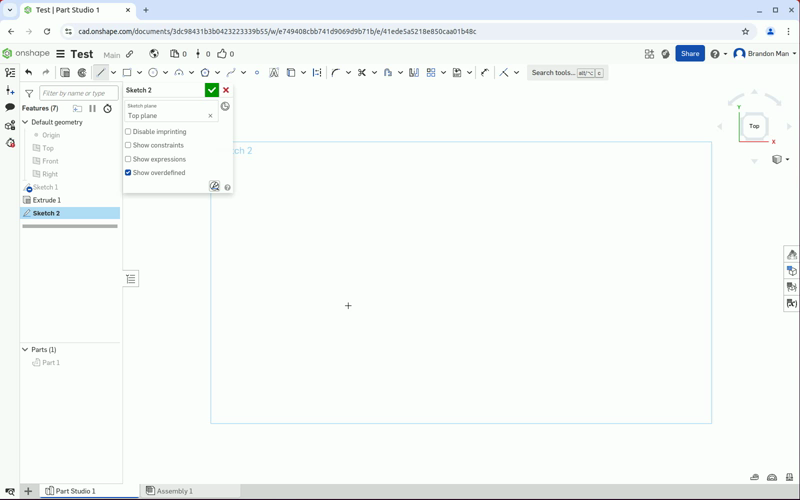
key_up(shift)
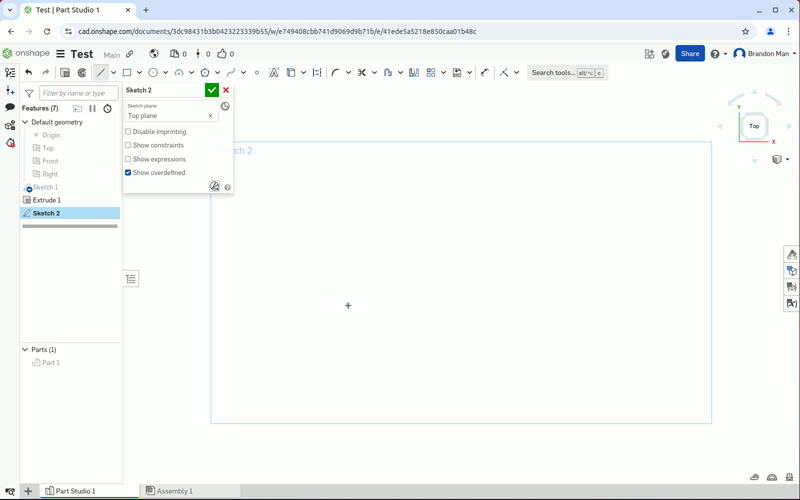
key_down(shift)
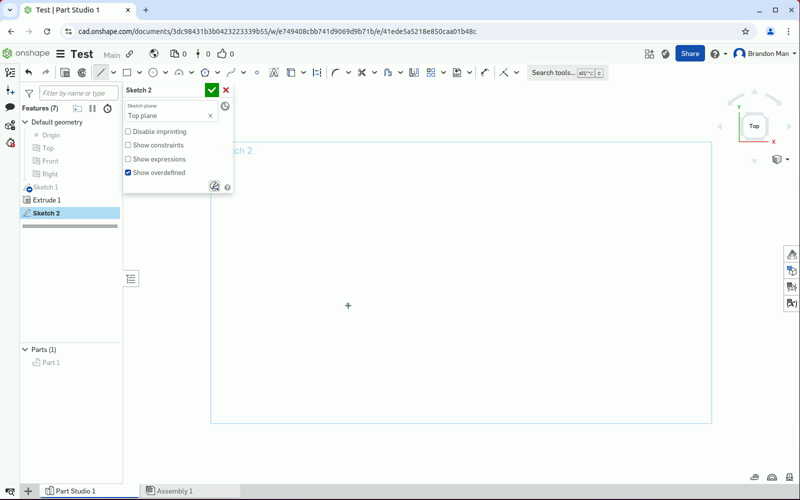
mouse_move(378, 305)
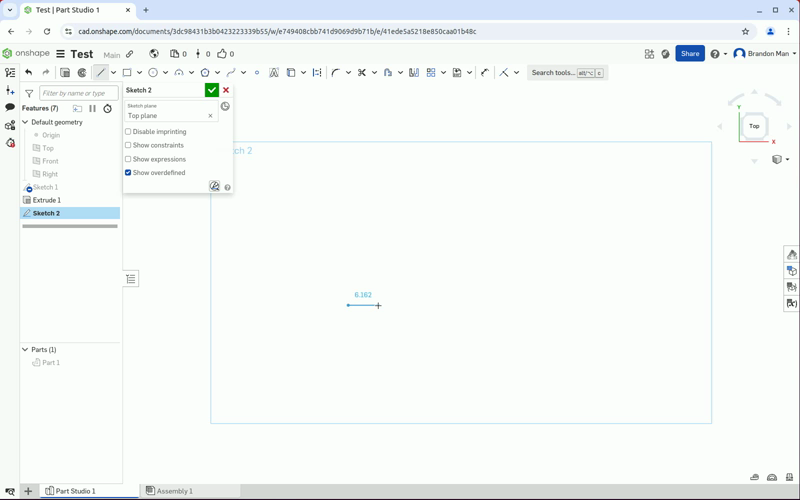
mouse_move(404, 305)
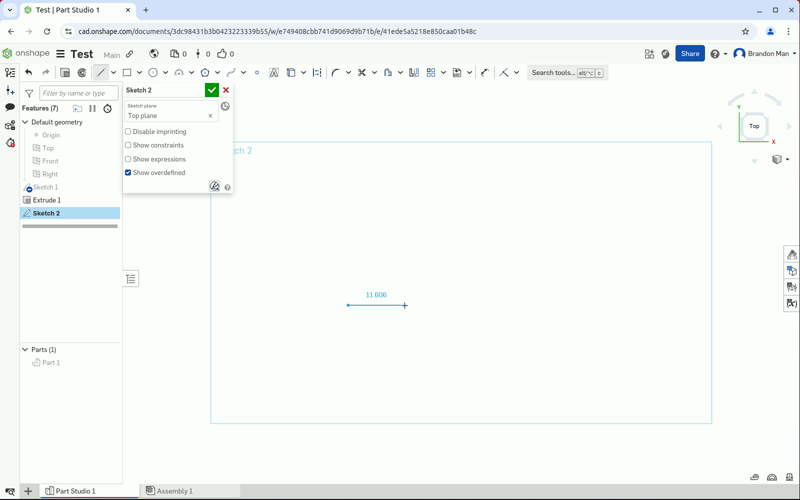
click(404, 305)
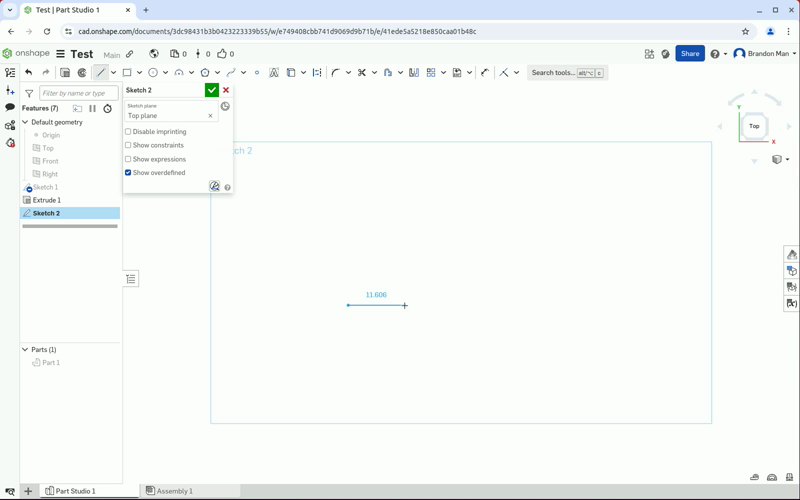
key_up(shift)
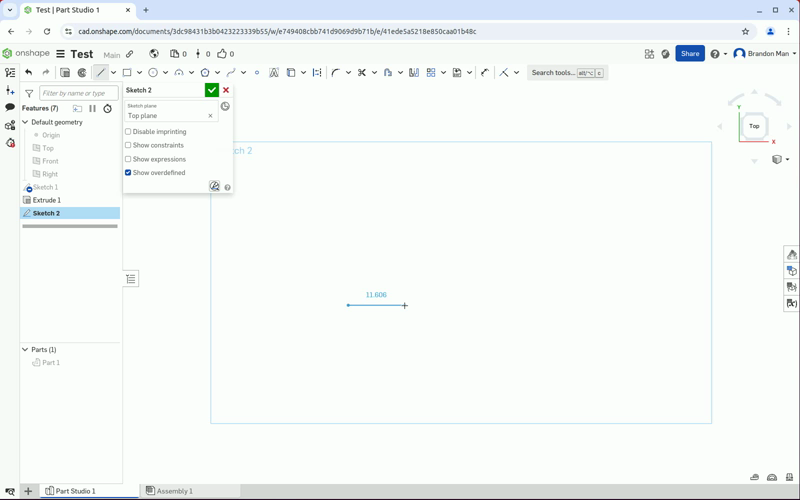
key_down(shift)
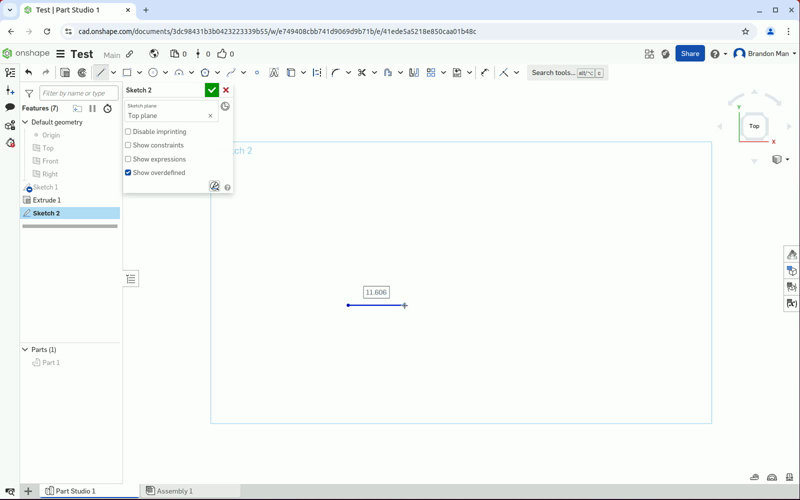
mouse_move(434, 305)
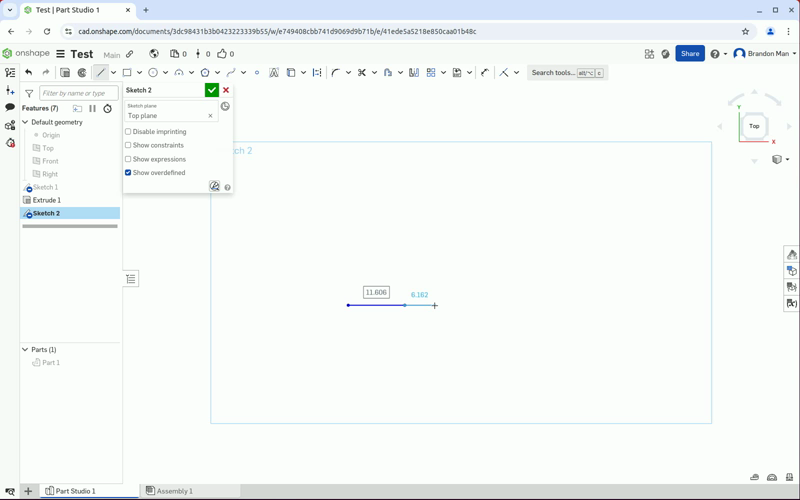
mouse_move(404, 259)
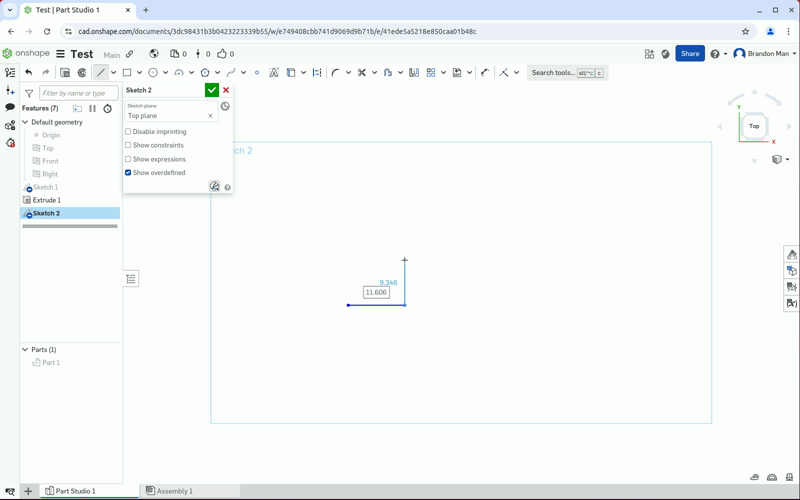
click(404, 259)
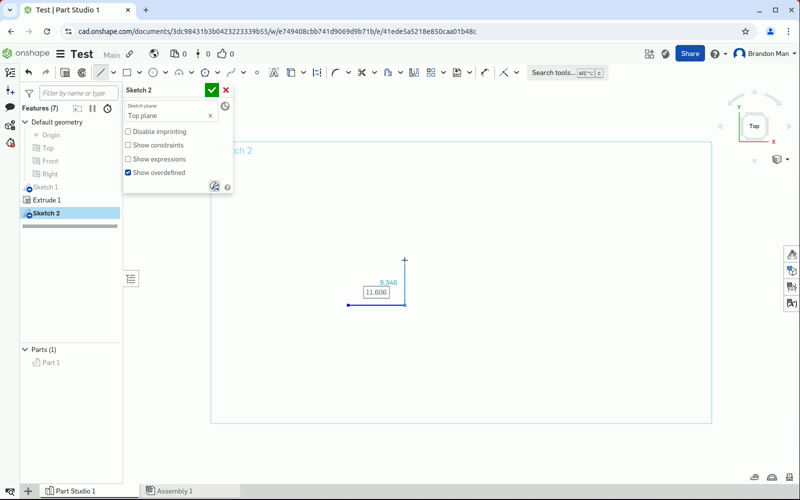
key_up(shift)
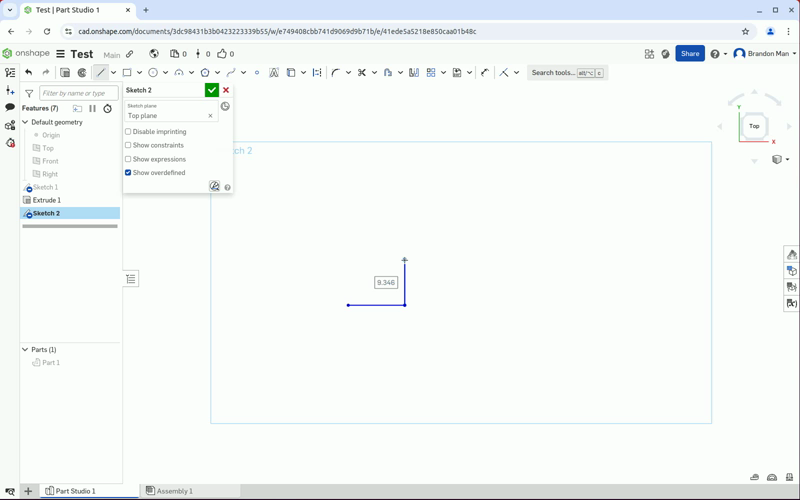
key_down(shift)
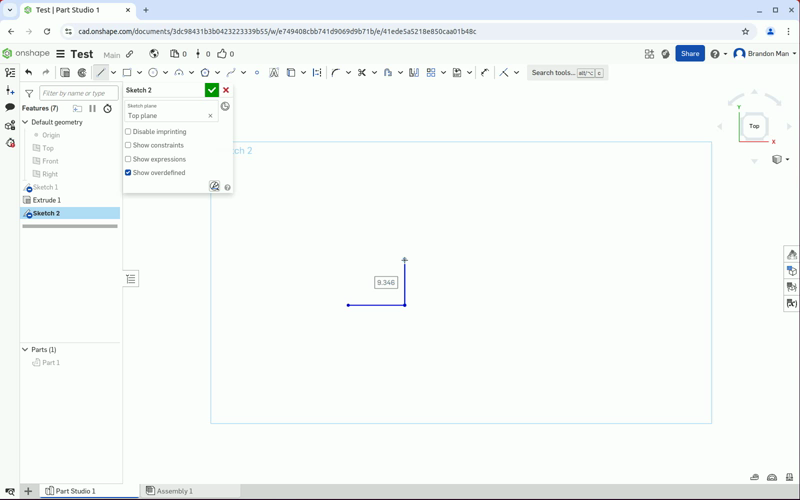
mouse_move(434, 259)
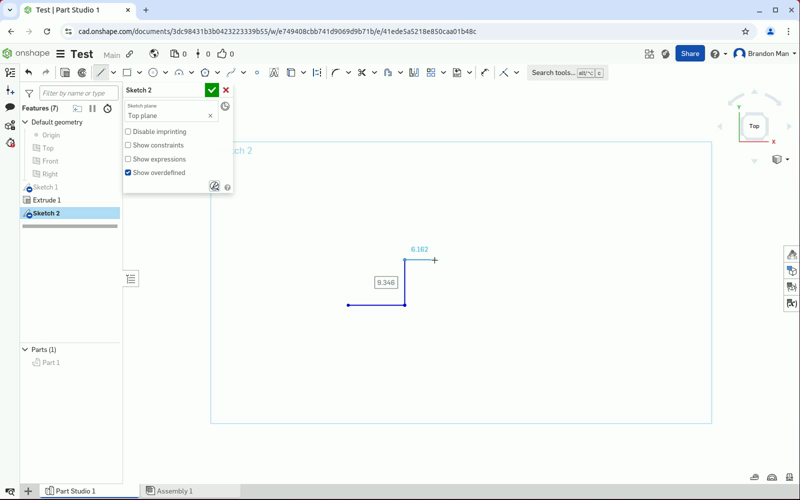
mouse_move(348, 259)
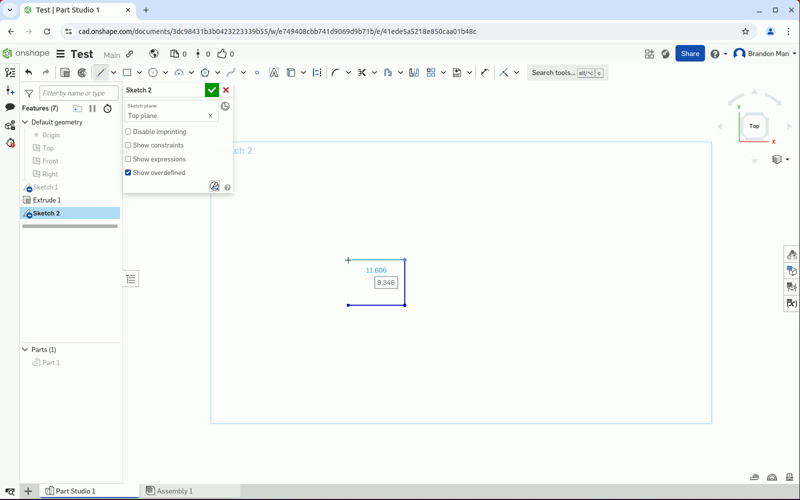
click(348, 259)
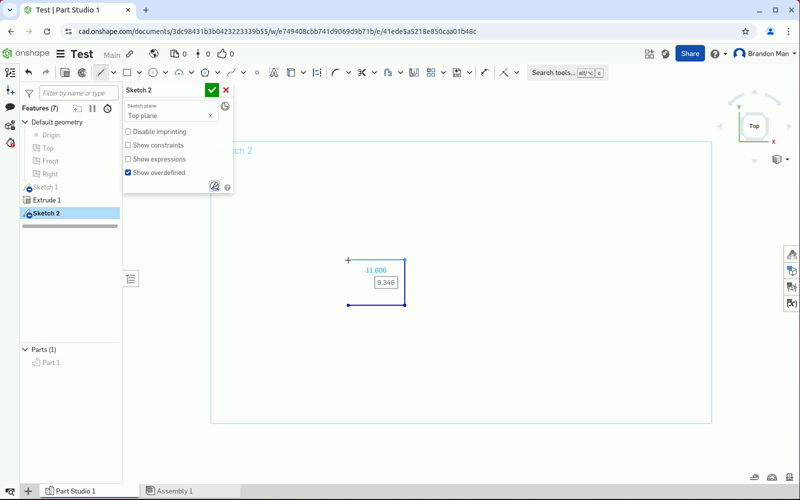
key_up(shift)
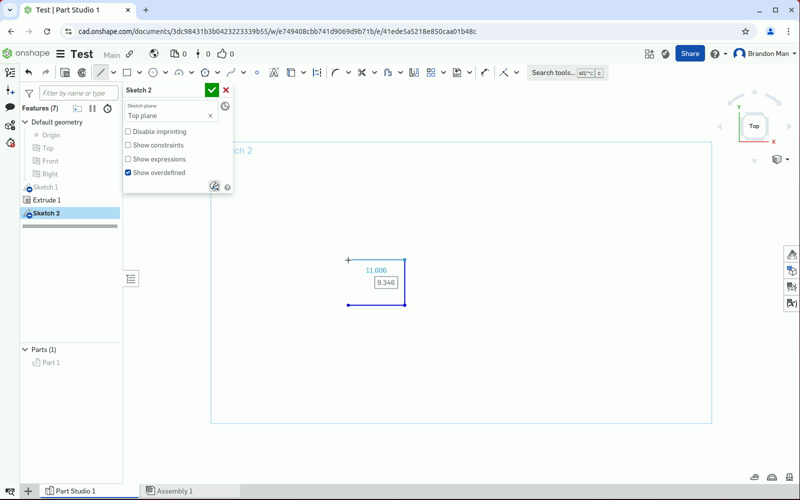
mouse_move(378, 259)
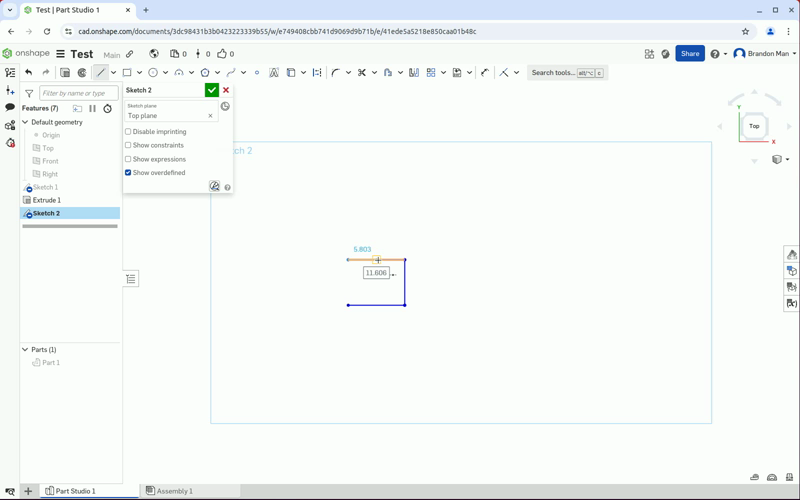
key_down(shift)
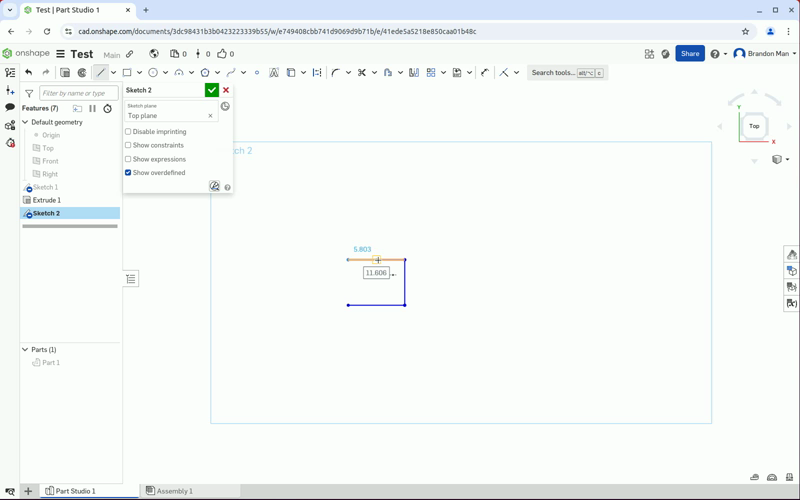
mouse_move(348, 305)
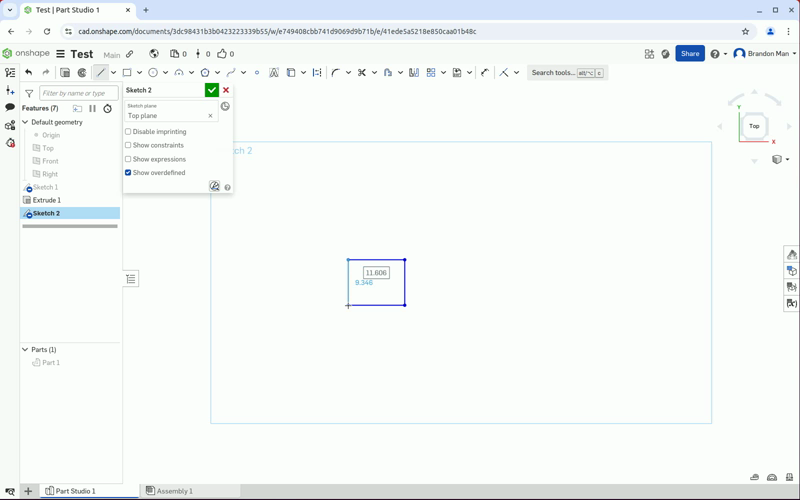
key_up(shift)
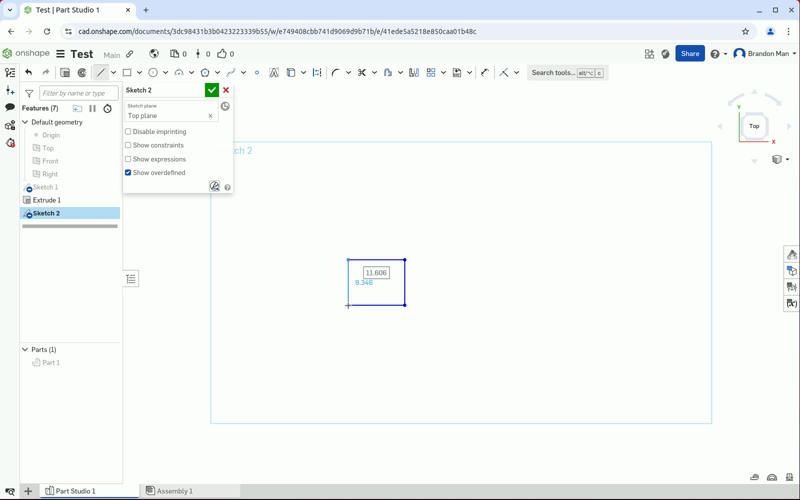
click(348, 305)
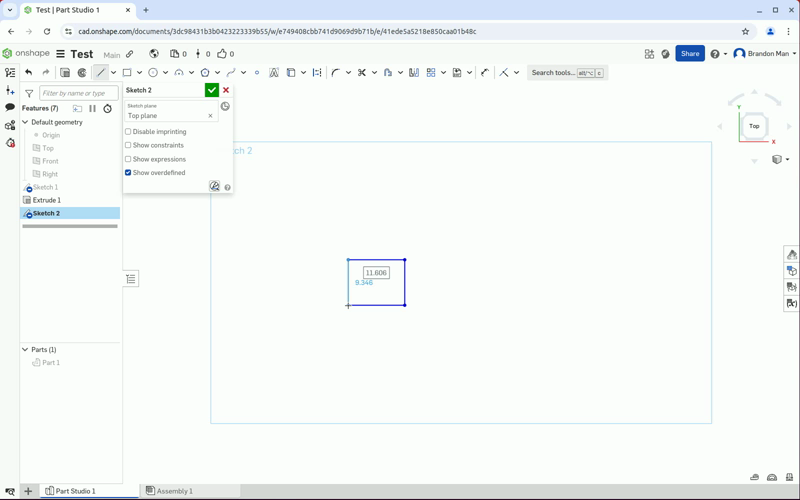
key(esc)
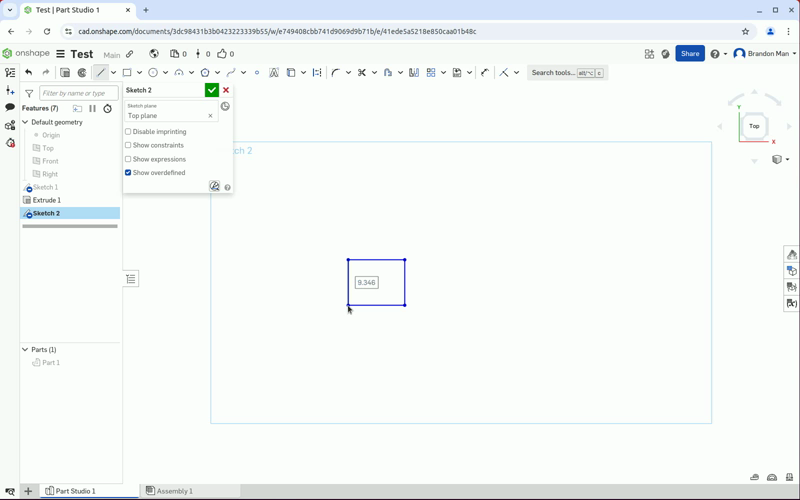
mouse_move(361, 277)
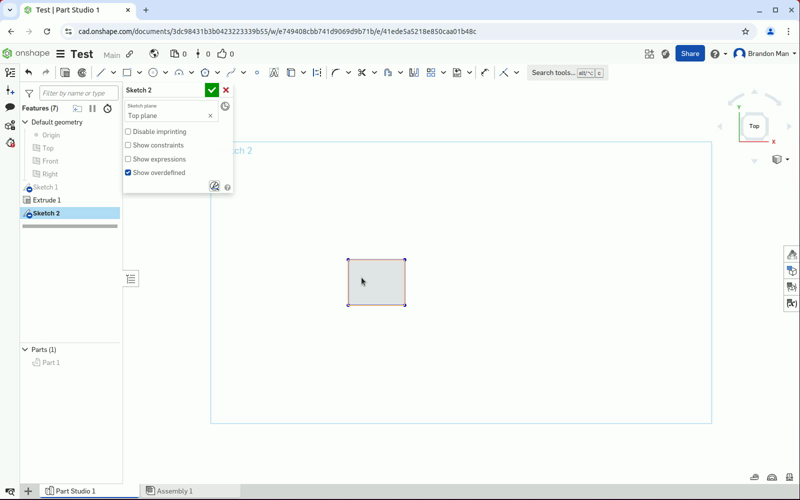
click(361, 277)
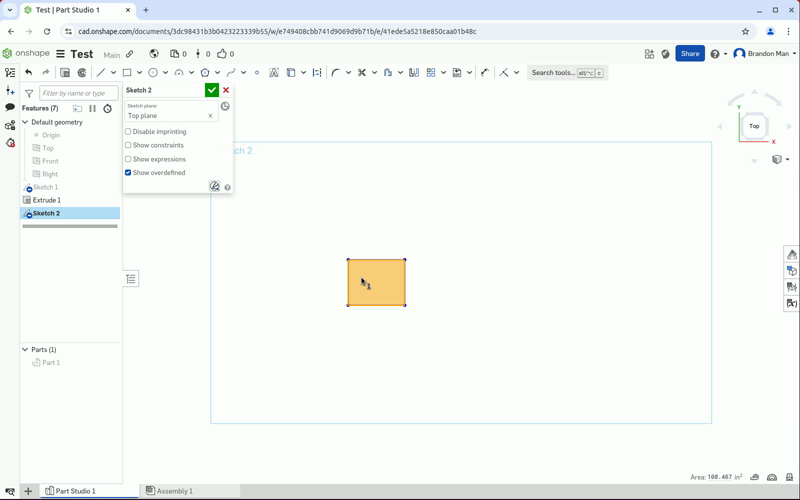
mouse_move(73, 352)
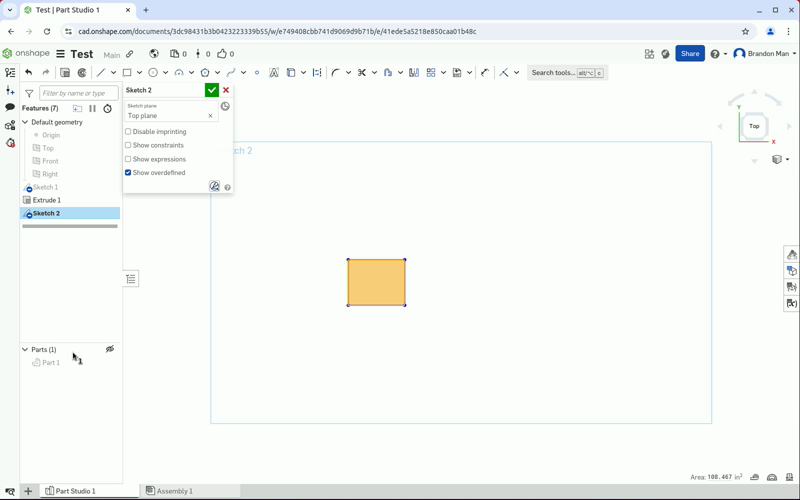
key(shift+y)
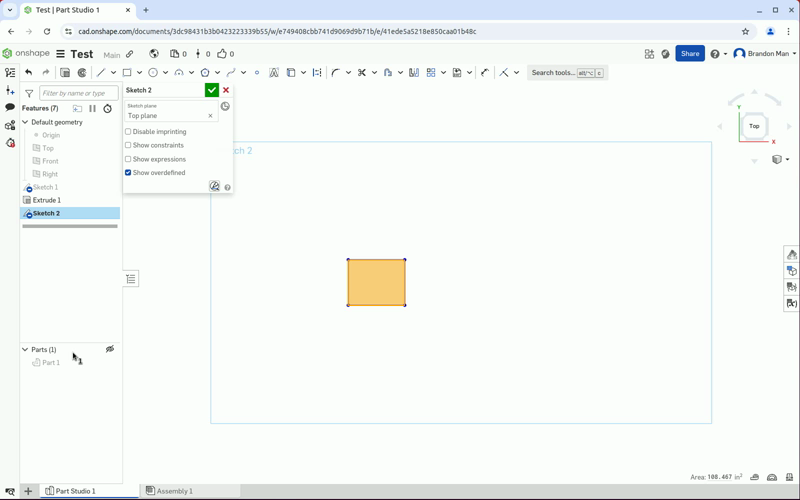
key(shift+e)
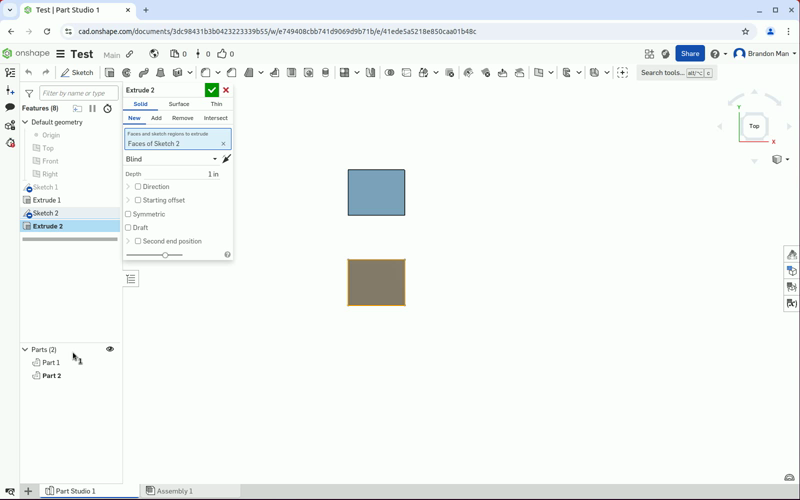
mouse_move(143, 106)
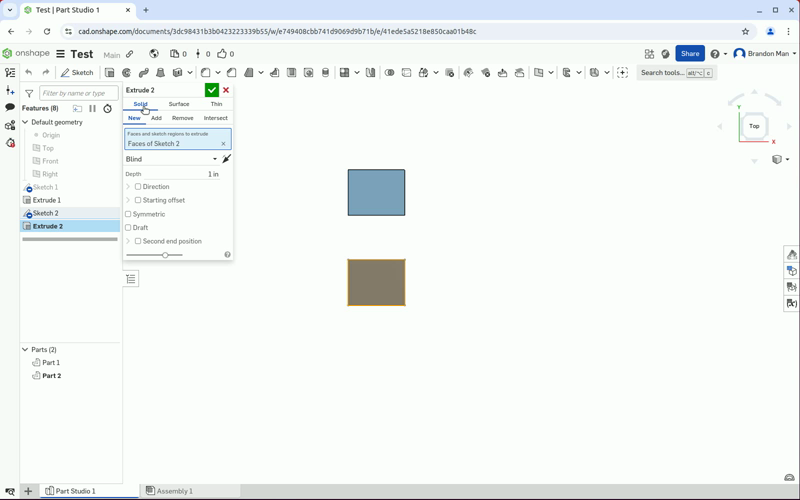
click(143, 106)
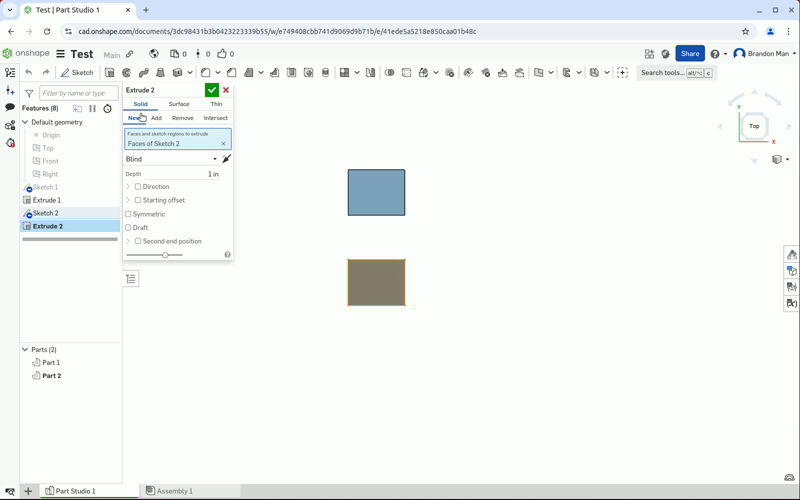
mouse_move(137, 120)
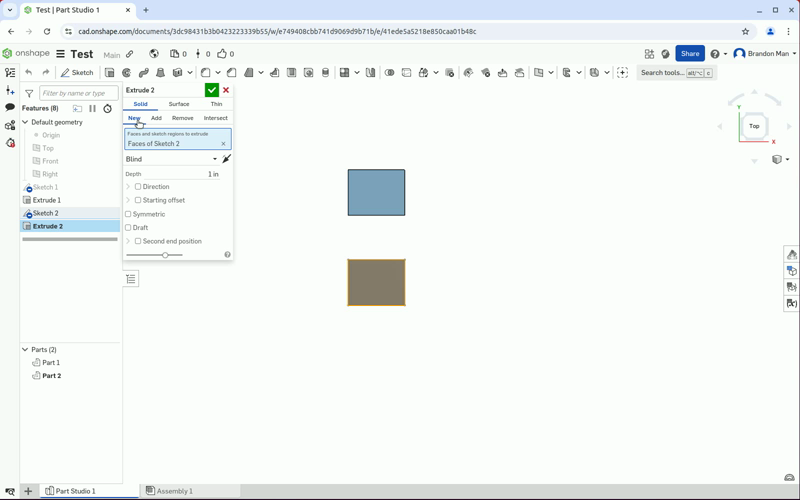
click(137, 120)
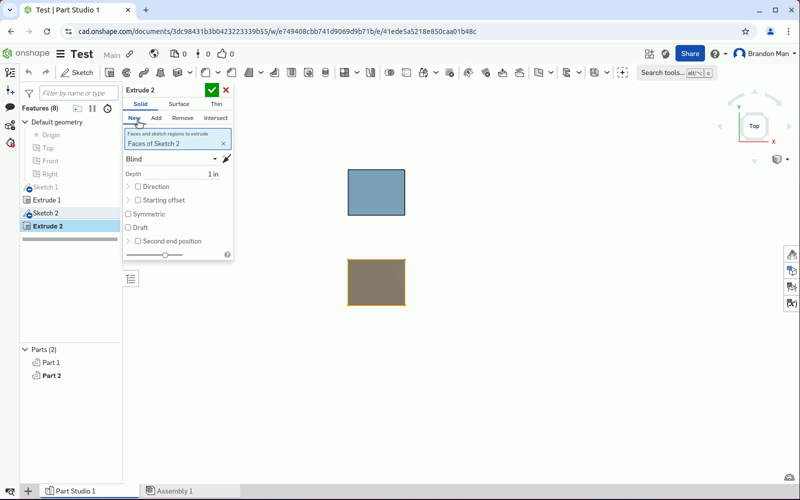
key(tab, 4)
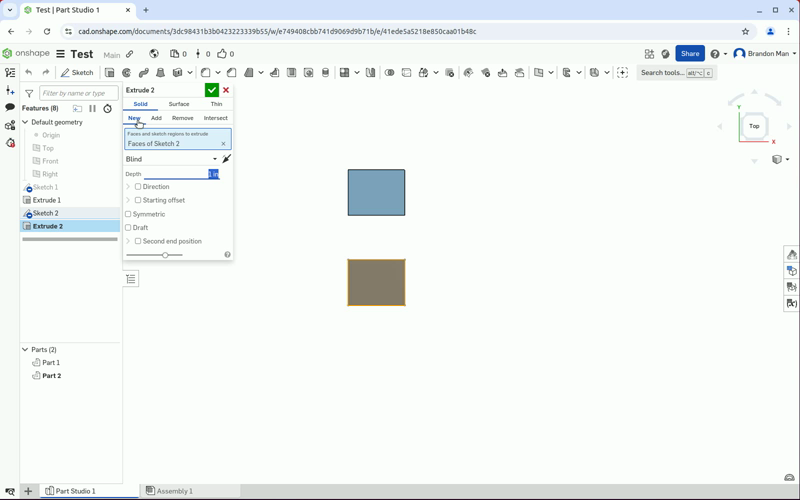
text(4.574)
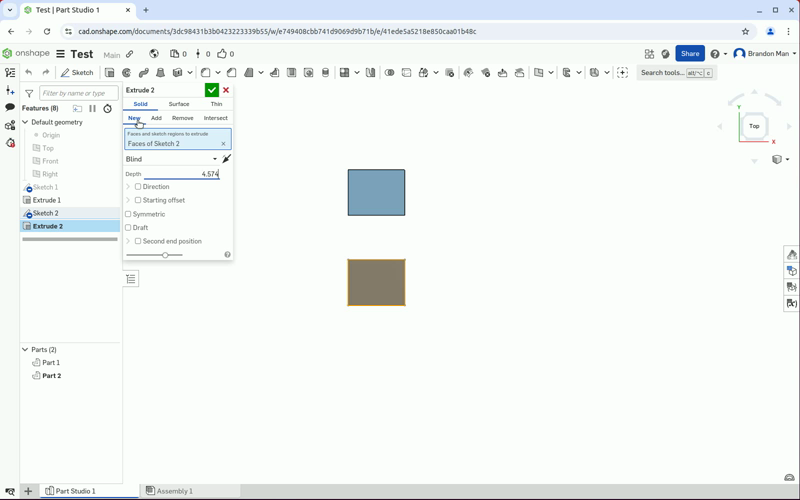
key(enter)
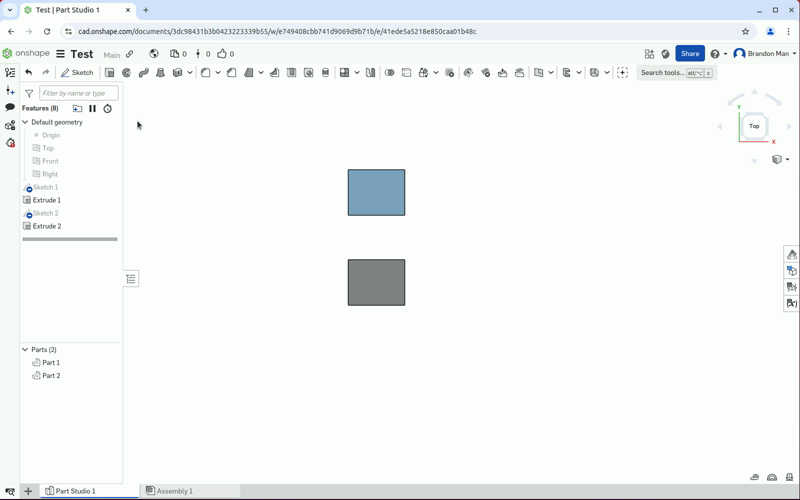
key(shift+h)
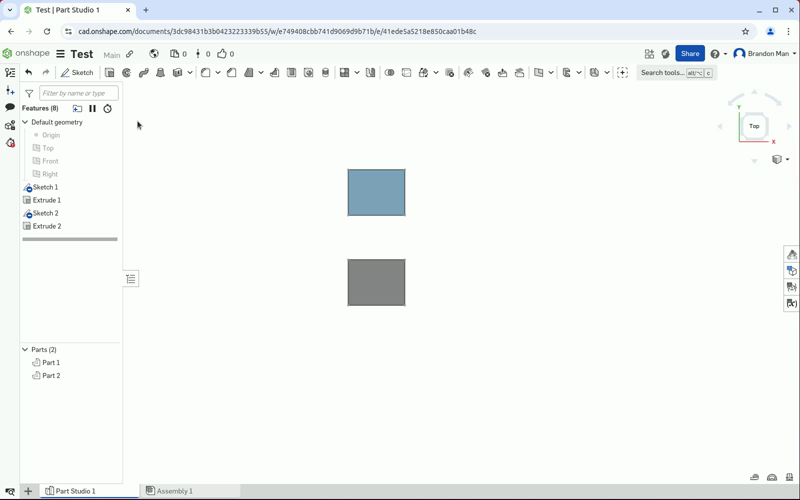
key(shift+h)
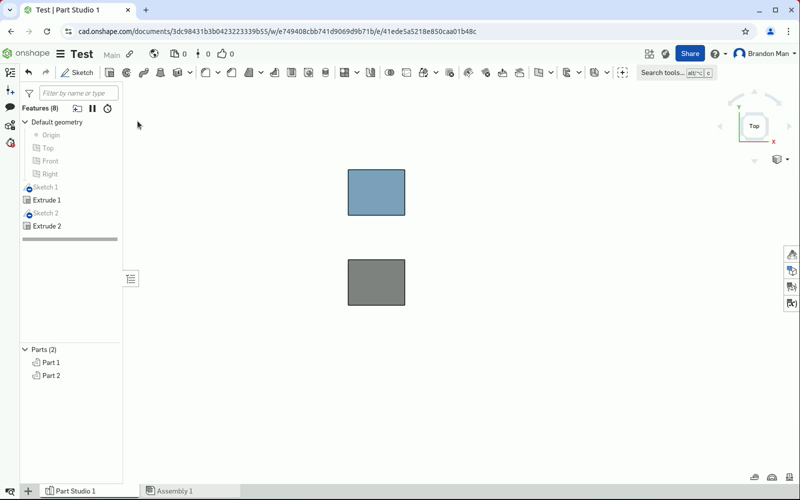
mouse_move(73, 189)
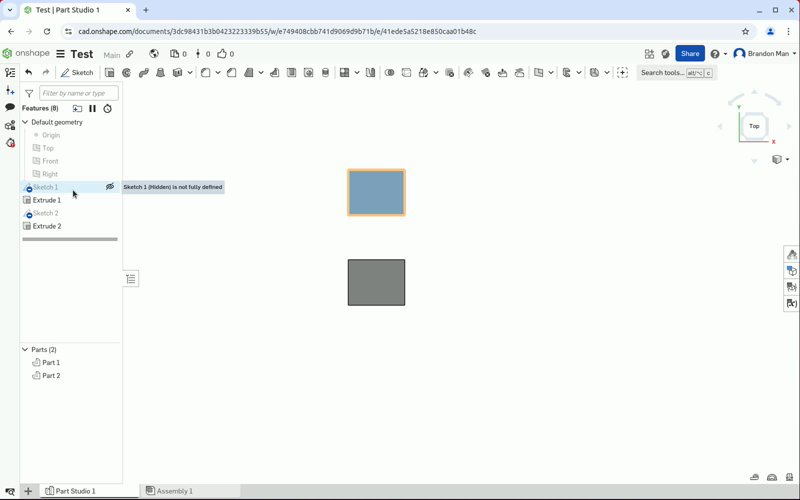
click(73, 189)
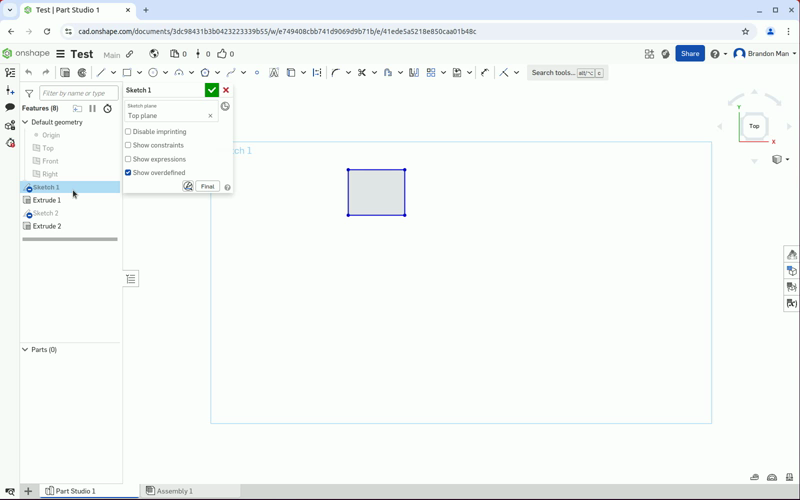
mouse_move(229, 92)
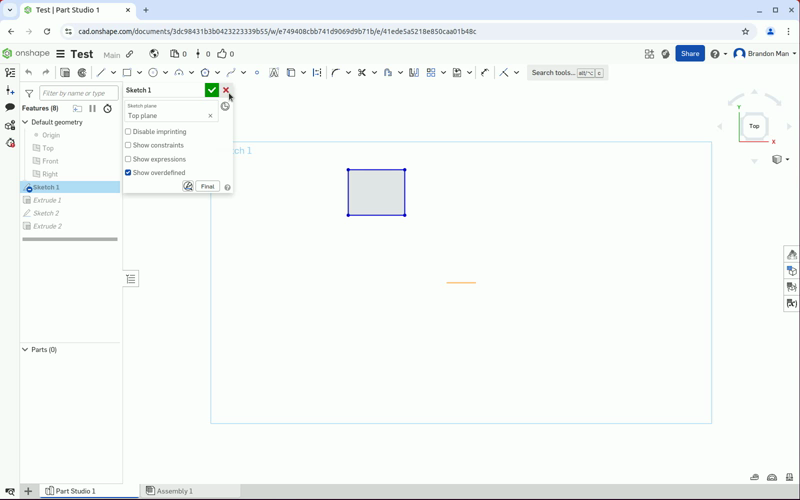
click(229, 92)
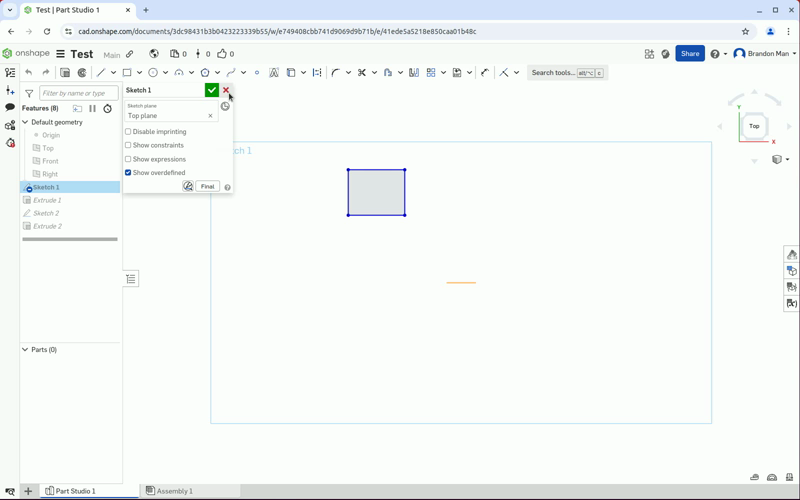
key(shift+s)
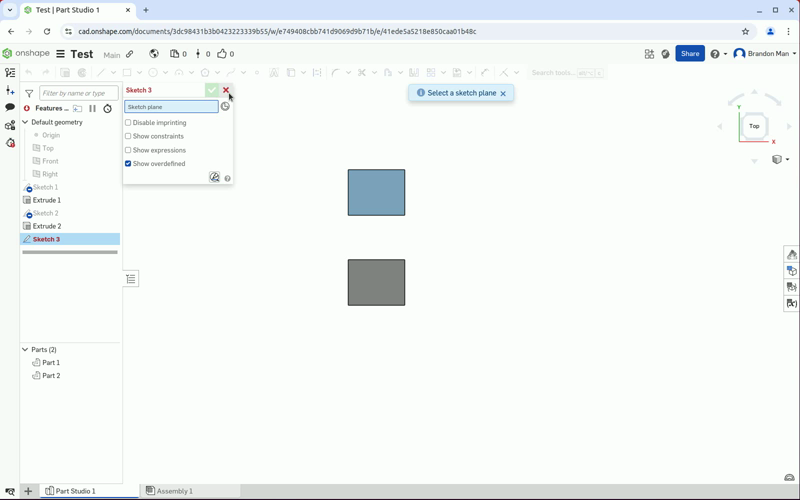
mouse_move(73, 150)
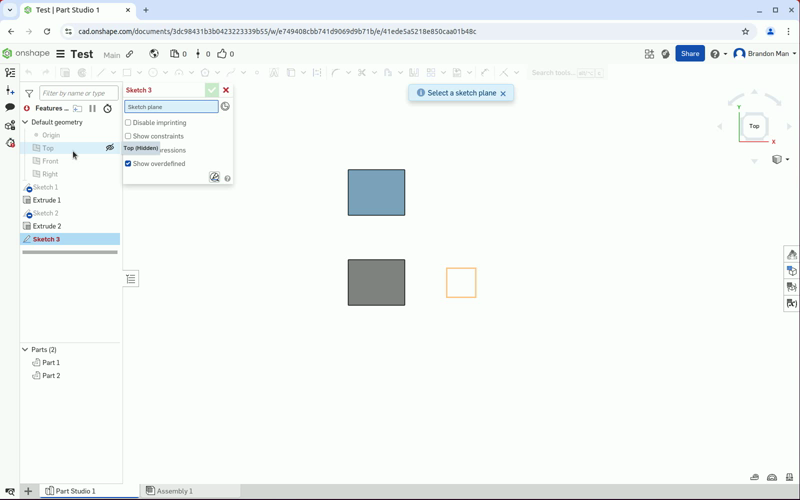
click(73, 150)
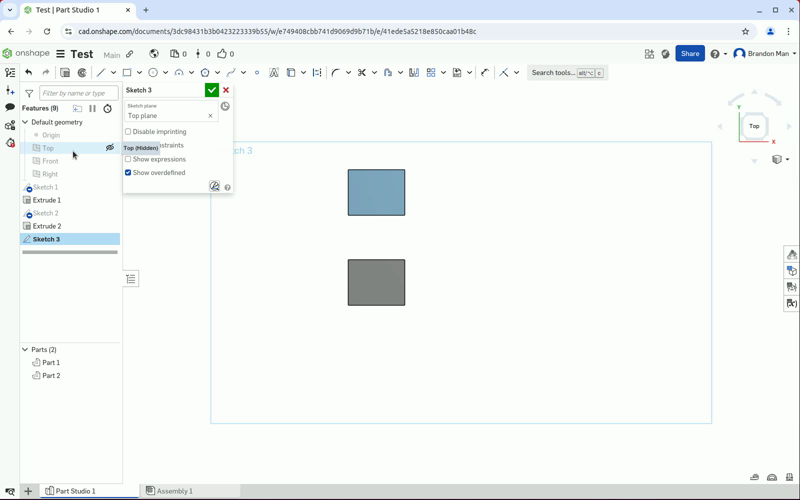
mouse_move(73, 352)
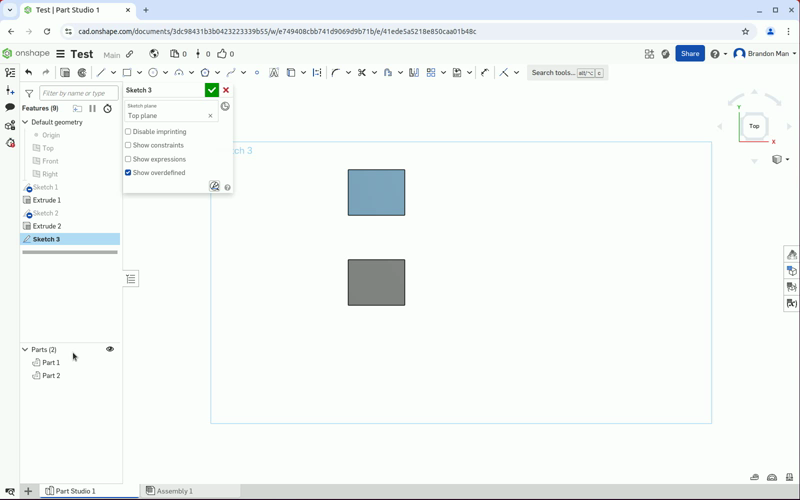
key(y)
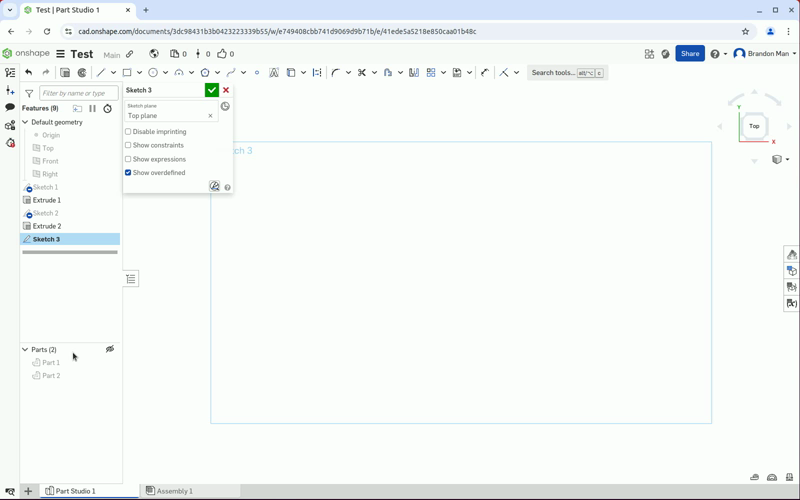
key(l)
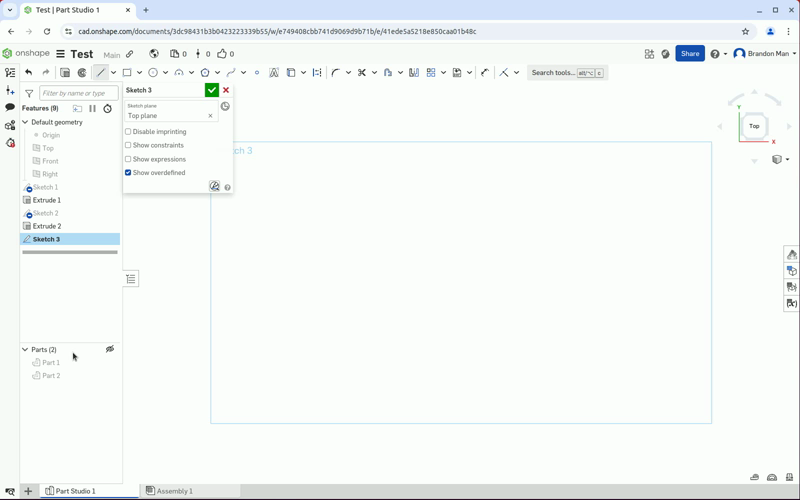
key_down(shift)
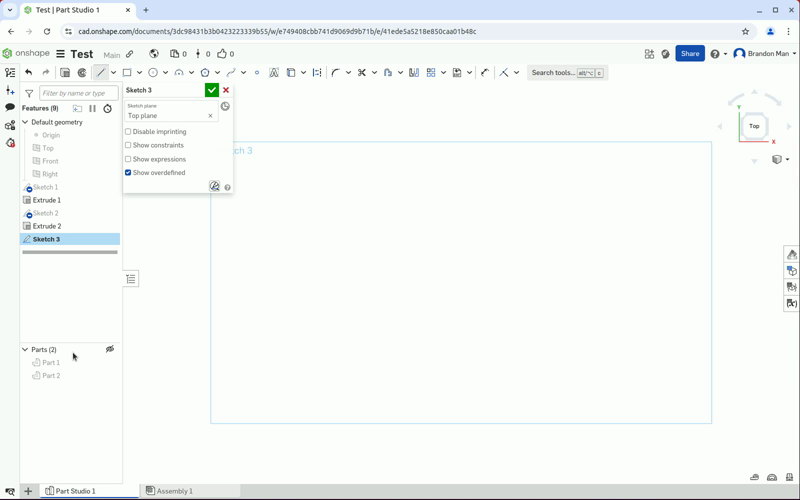
mouse_move(348, 395)
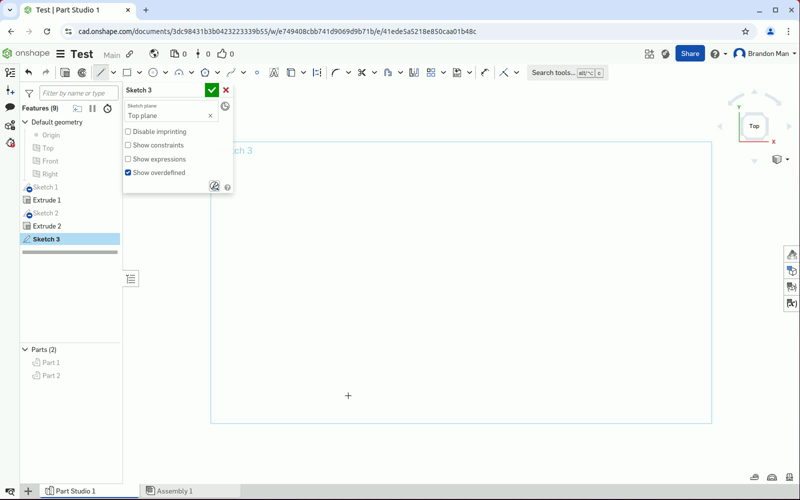
click(348, 395)
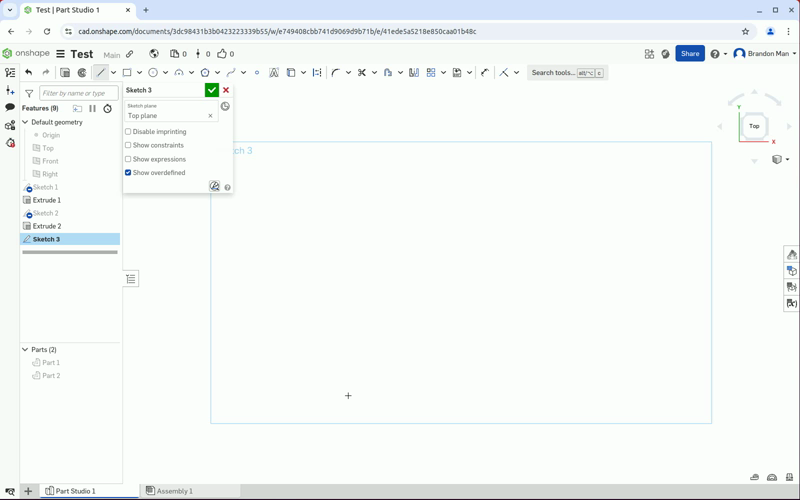
key_up(shift)
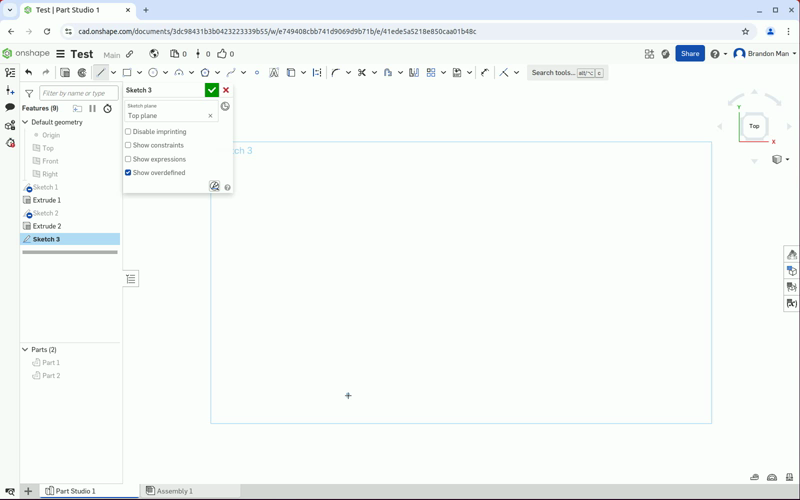
key_down(shift)
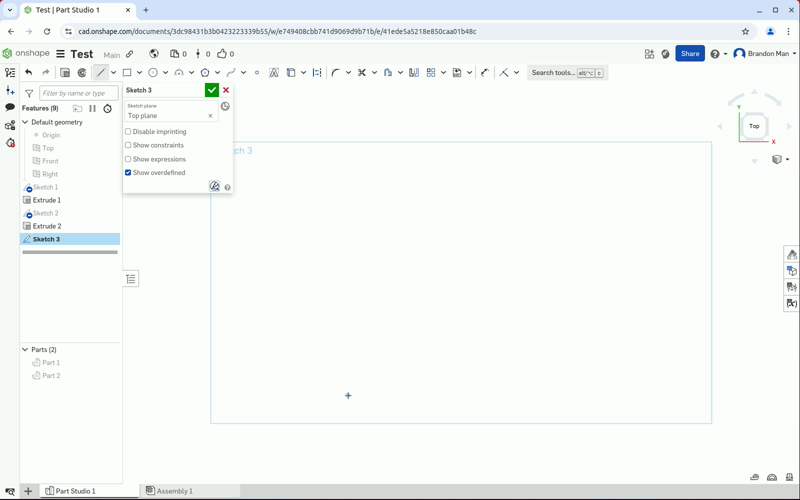
mouse_move(378, 395)
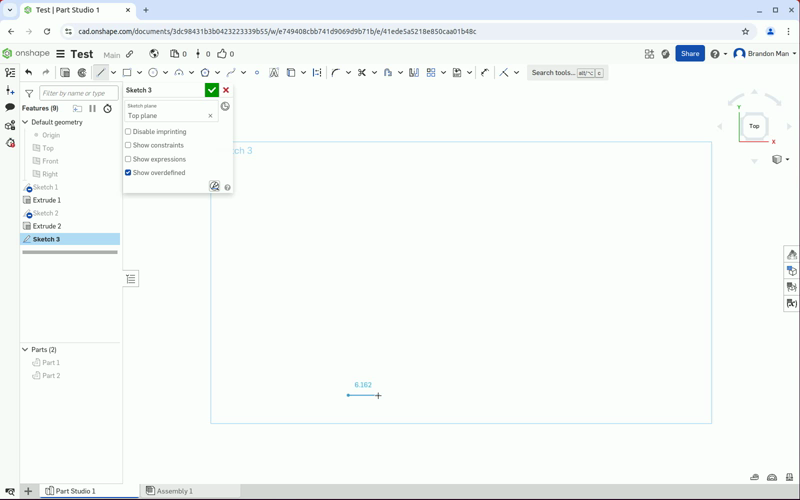
mouse_move(404, 395)
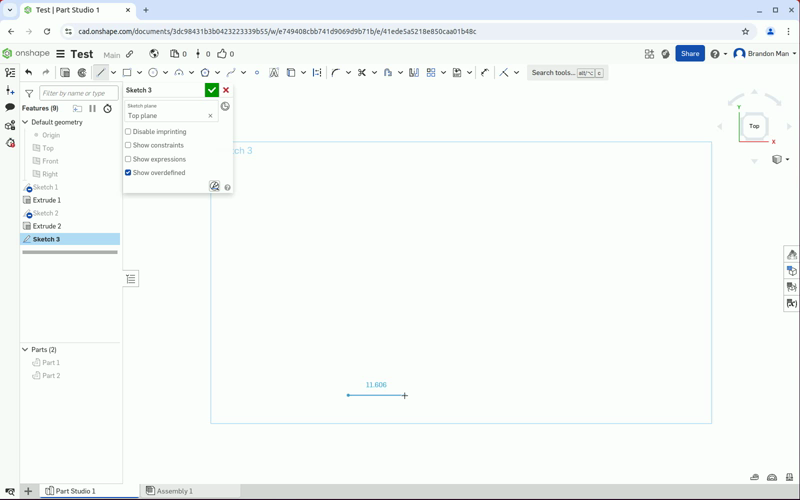
click(404, 395)
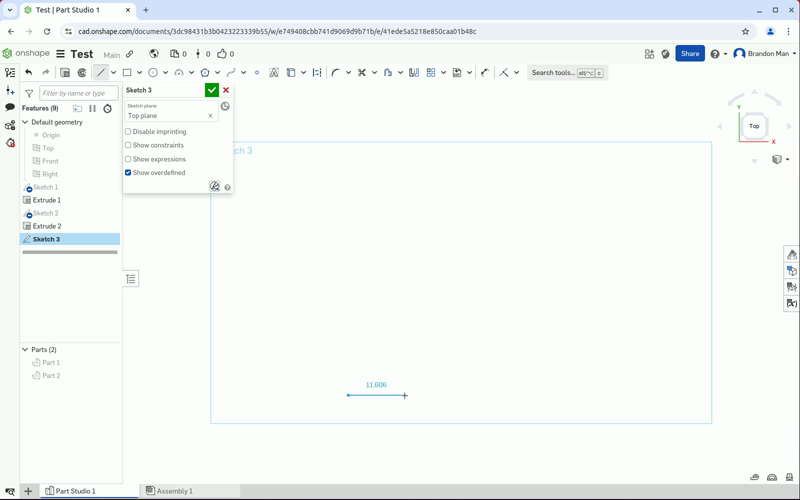
key_up(shift)
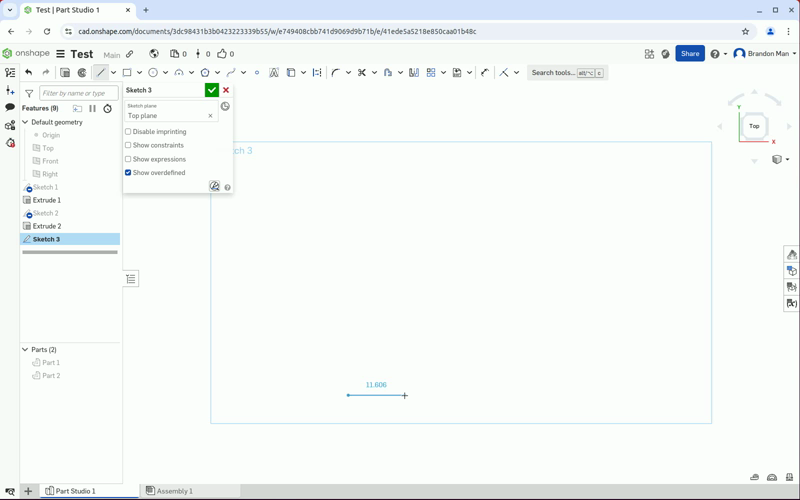
key_down(shift)
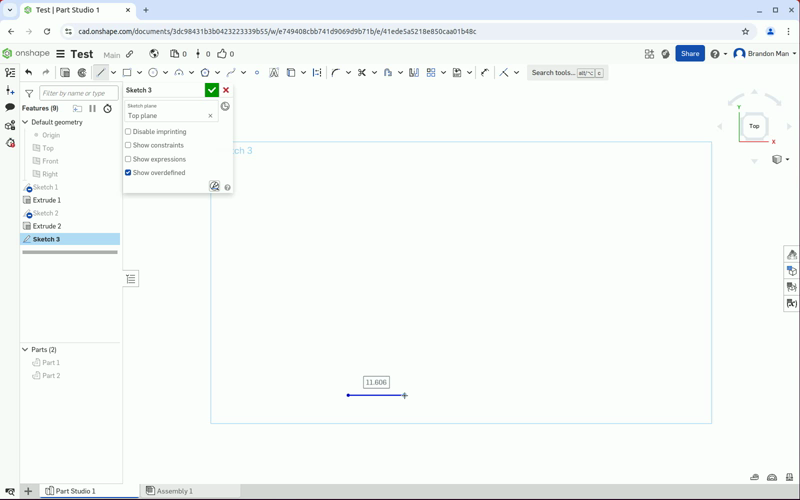
mouse_move(434, 395)
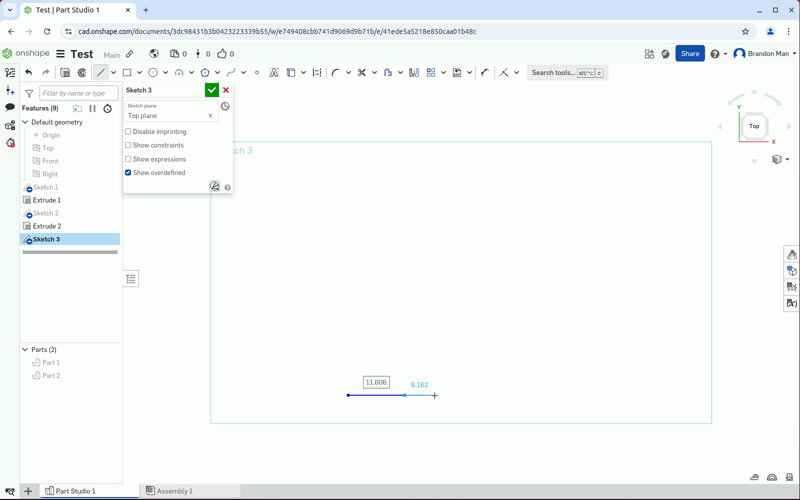
mouse_move(404, 349)
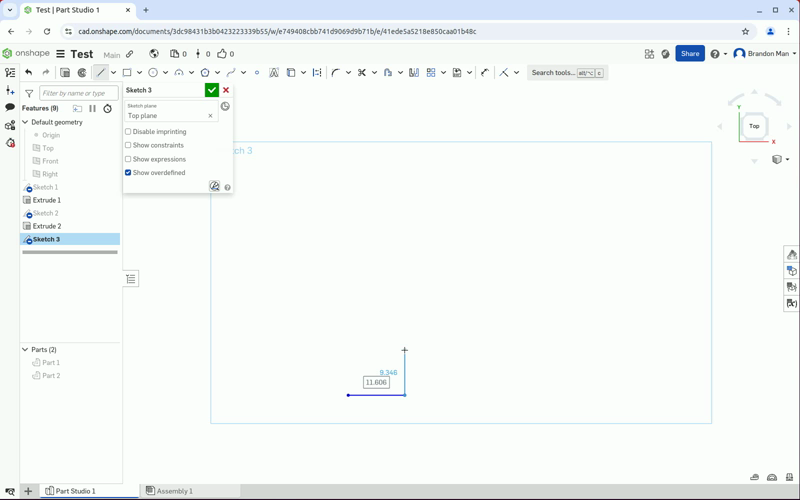
click(404, 349)
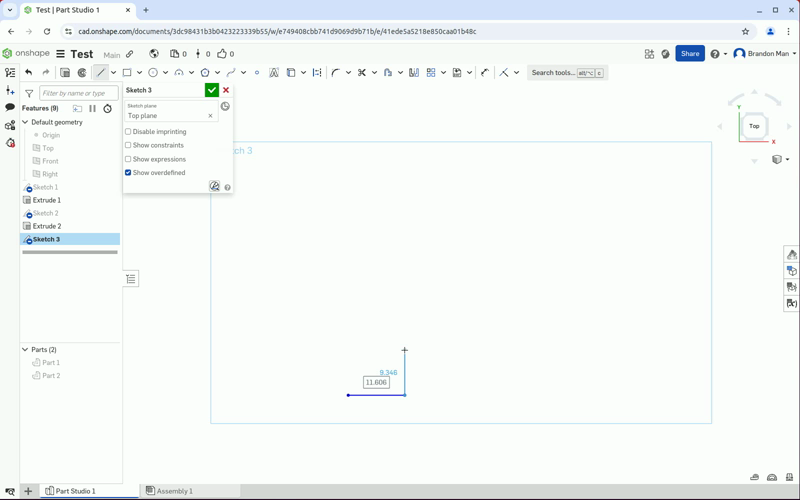
key_up(shift)
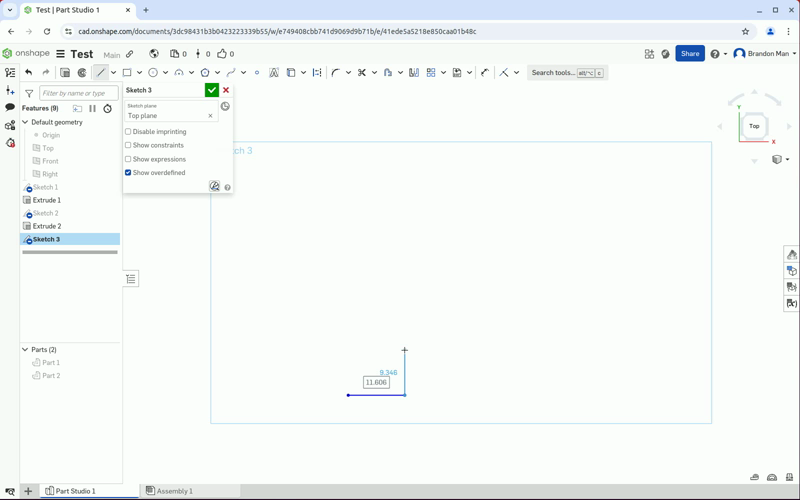
key_down(shift)
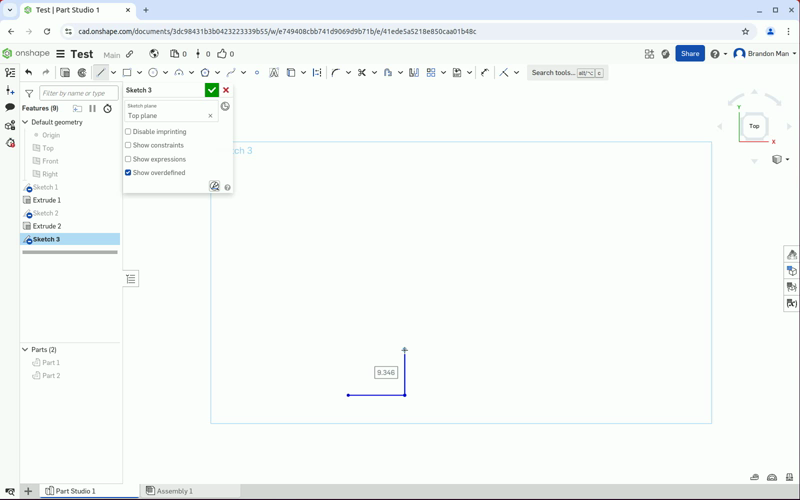
mouse_move(434, 349)
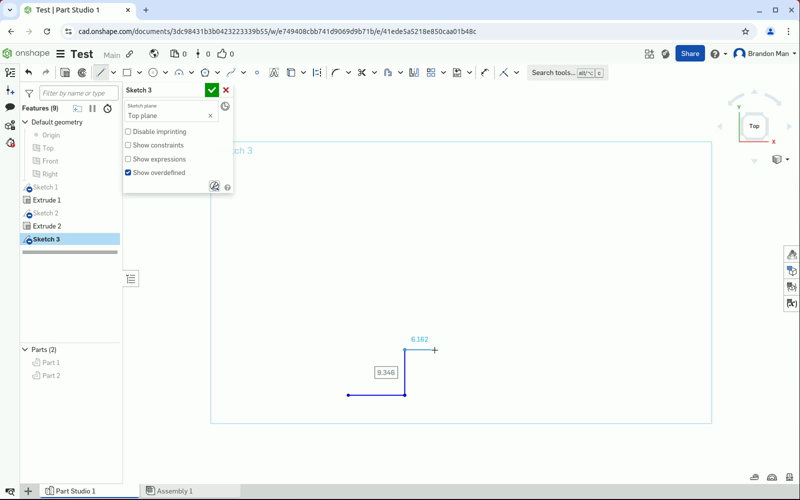
mouse_move(348, 349)
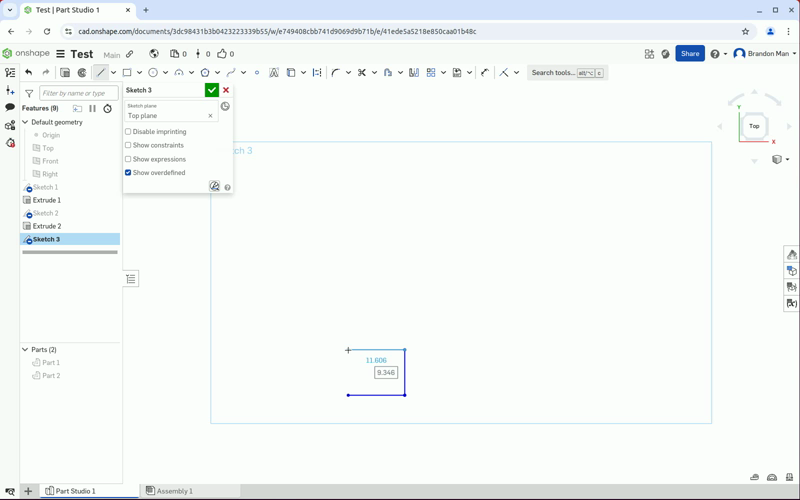
click(348, 349)
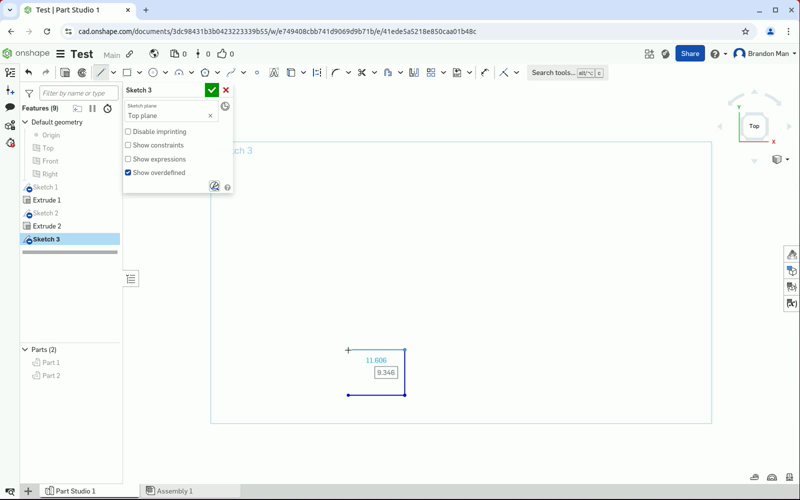
key_up(shift)
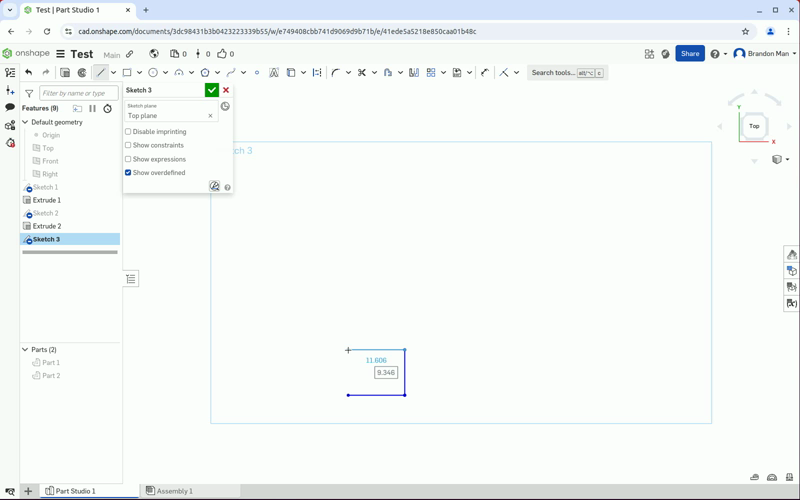
mouse_move(378, 349)
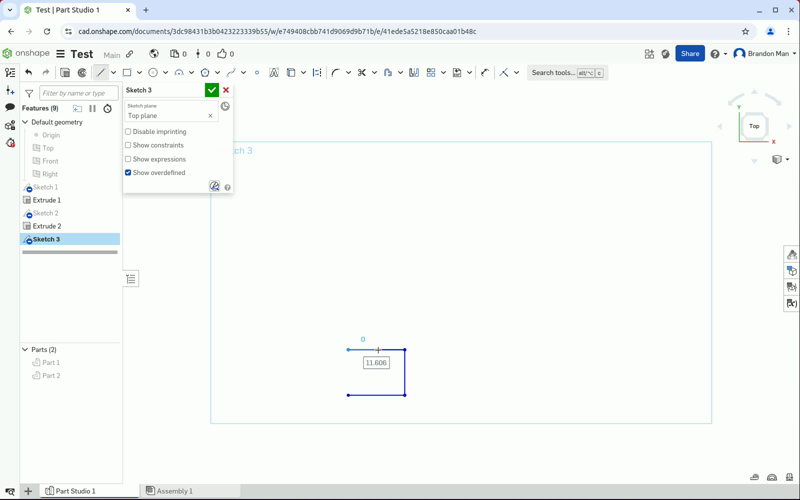
key_down(shift)
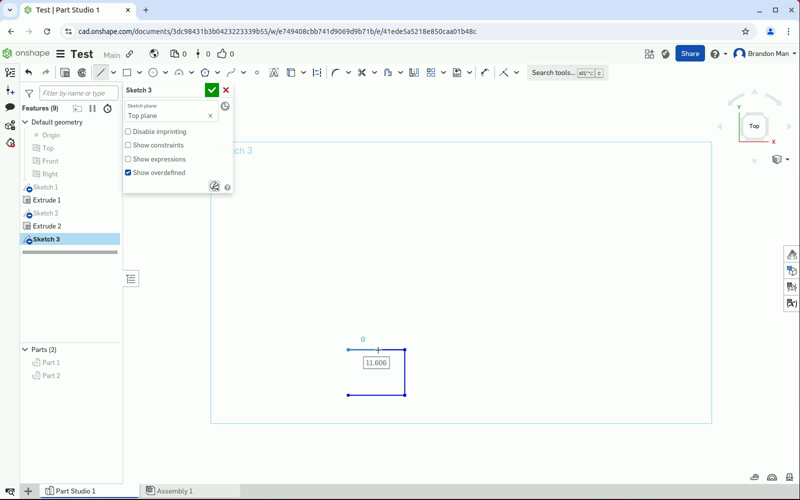
mouse_move(348, 395)
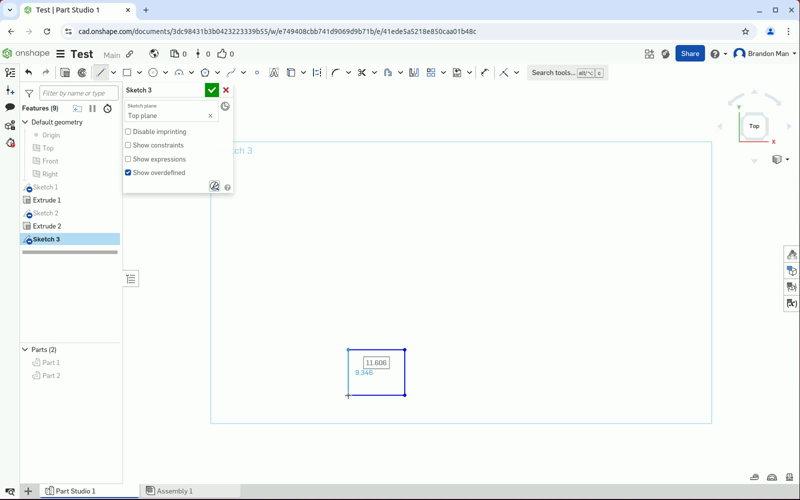
key_up(shift)
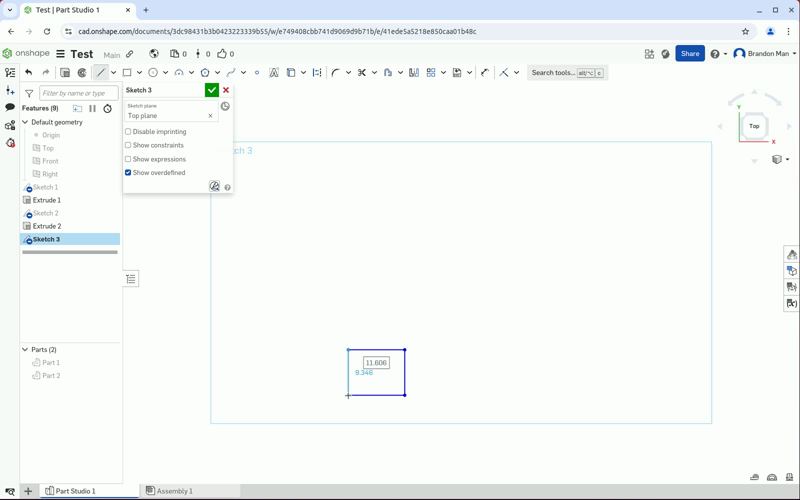
click(348, 395)
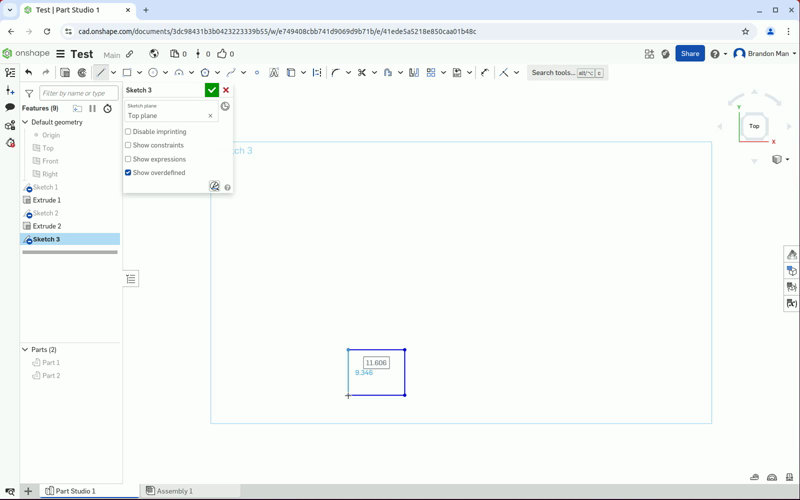
key(esc)
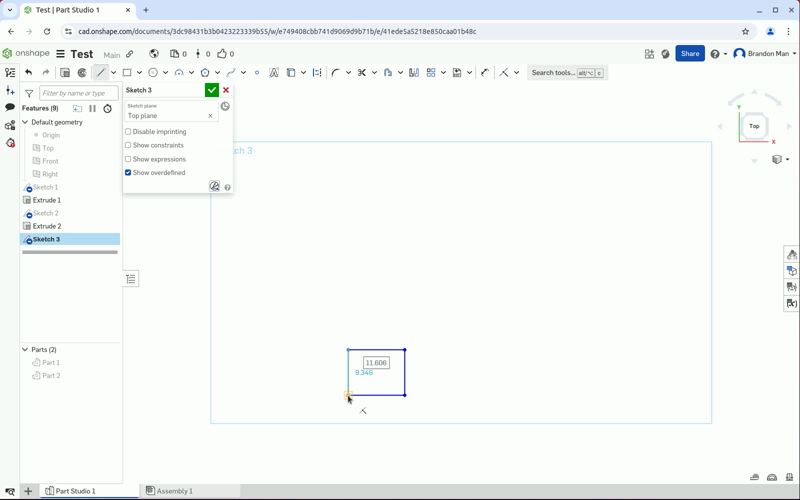
mouse_move(397, 383)
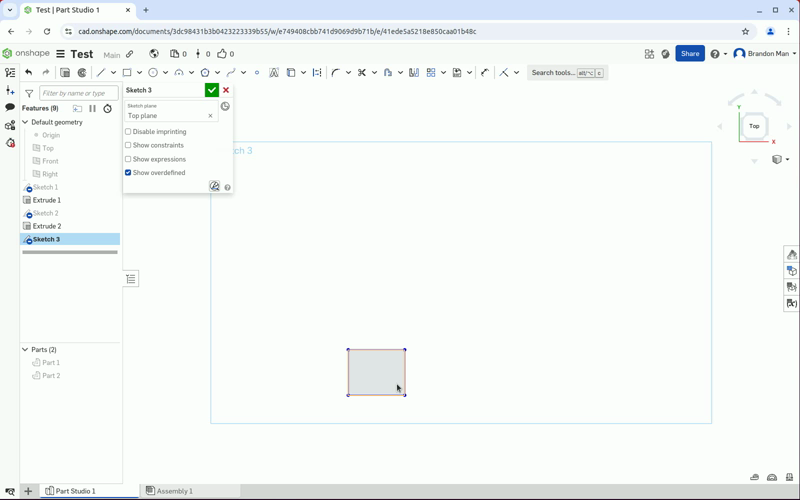
click(397, 383)
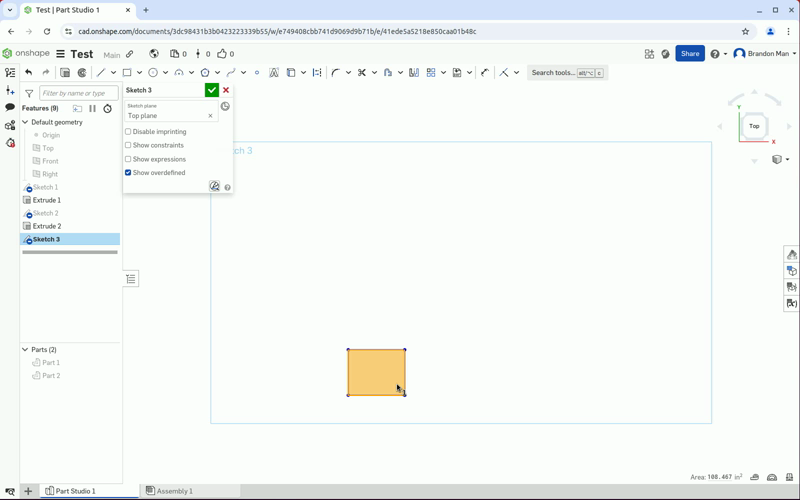
mouse_move(73, 352)
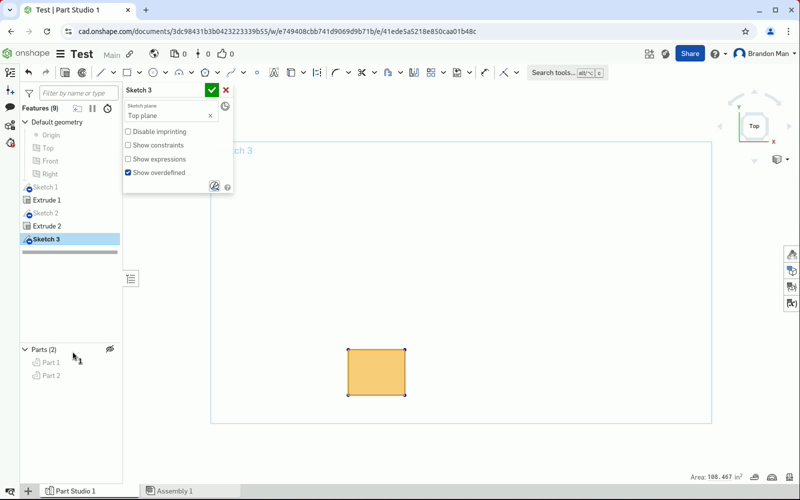
key(shift+y)
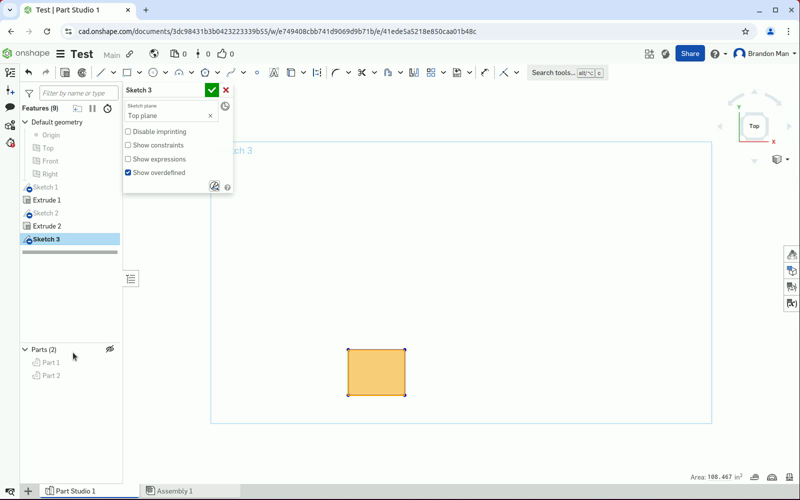
key(shift+e)
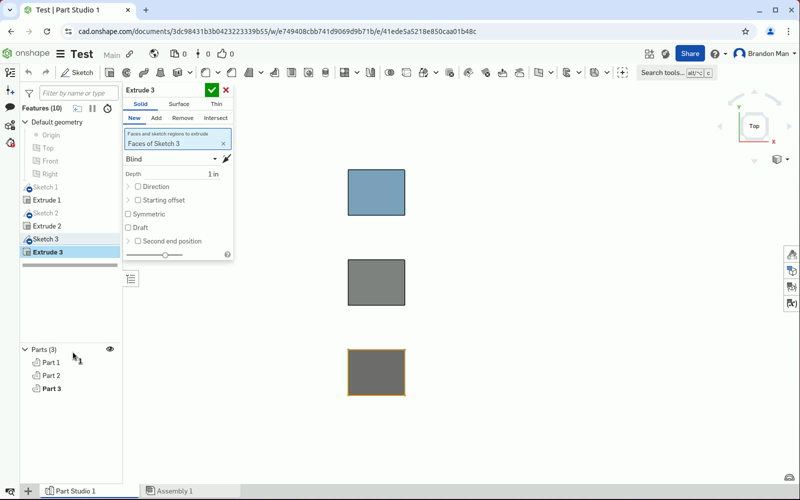
mouse_move(143, 106)
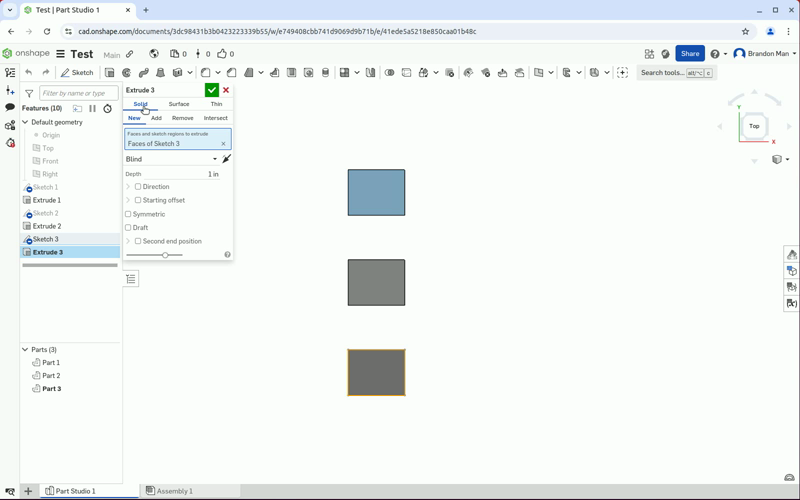
click(143, 106)
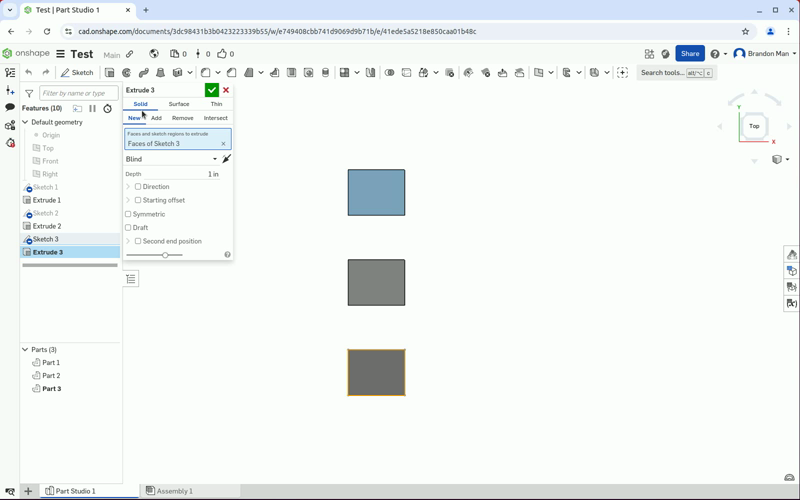
mouse_move(137, 120)
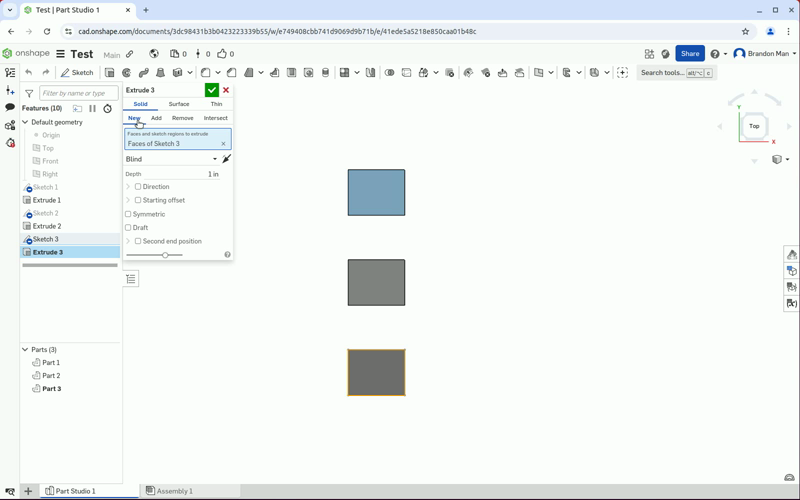
click(137, 120)
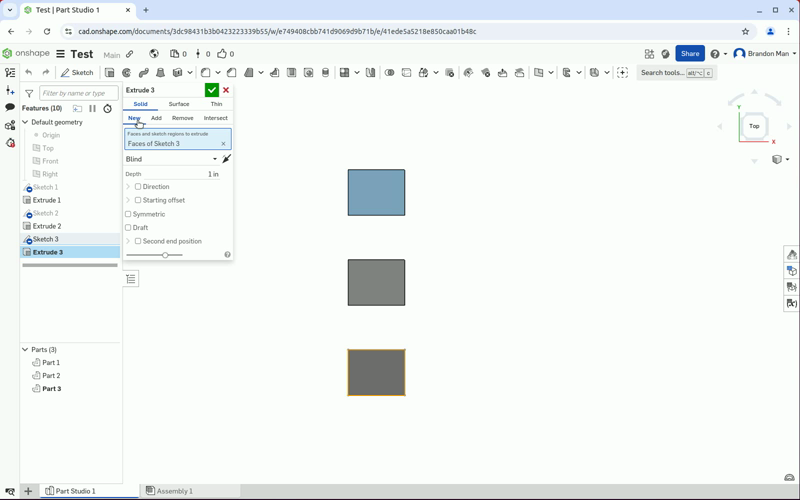
key(tab, 4)
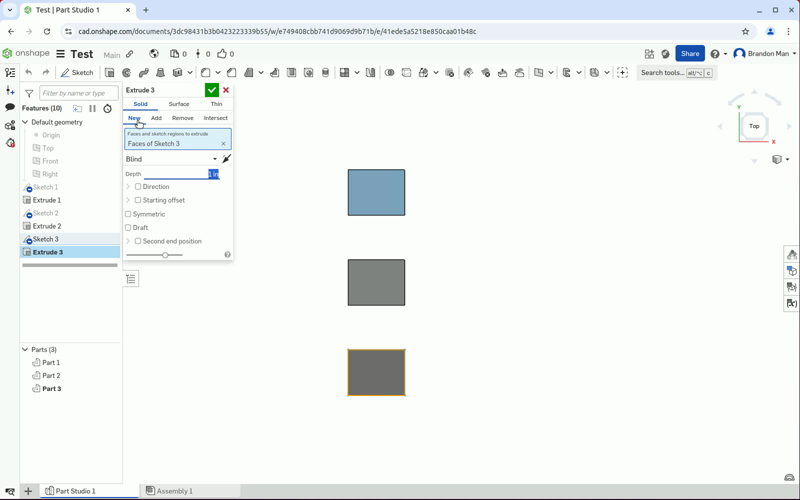
text(4.574)
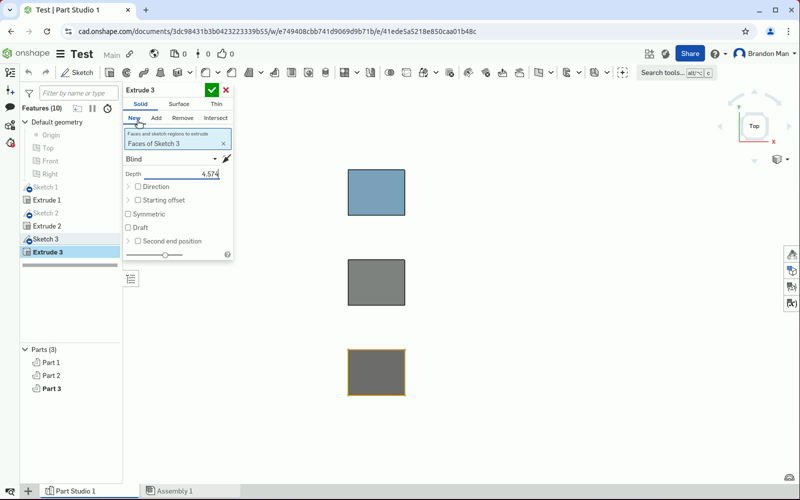
key(enter)
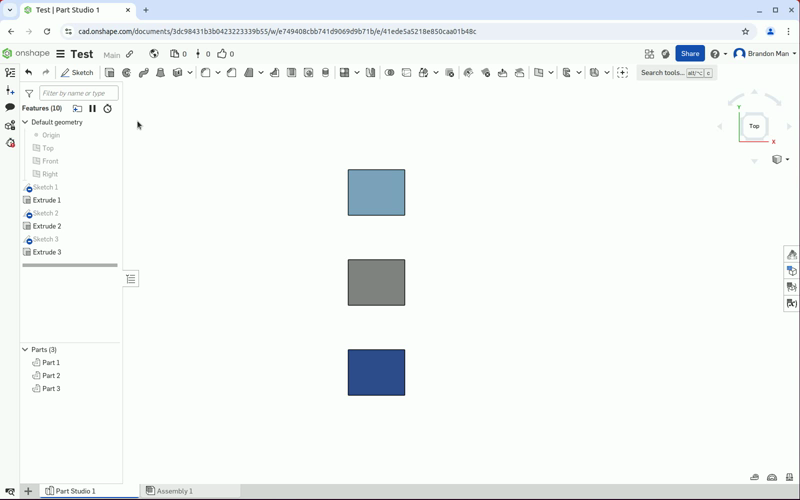
key(shift+h)
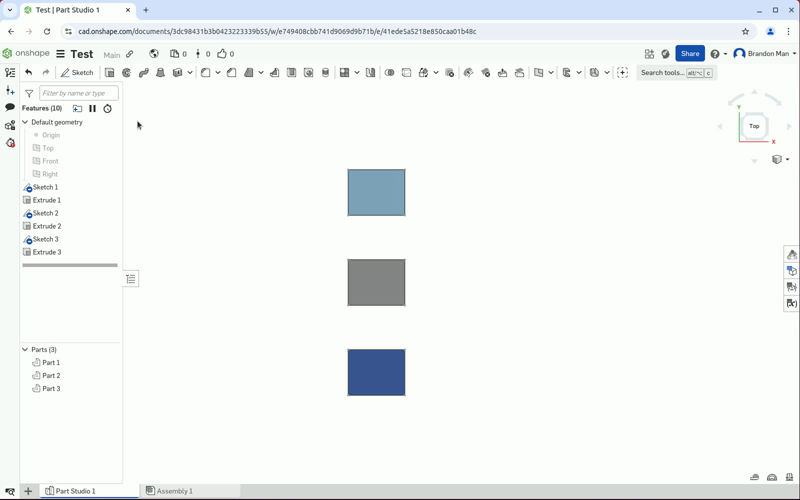
key(shift+h)
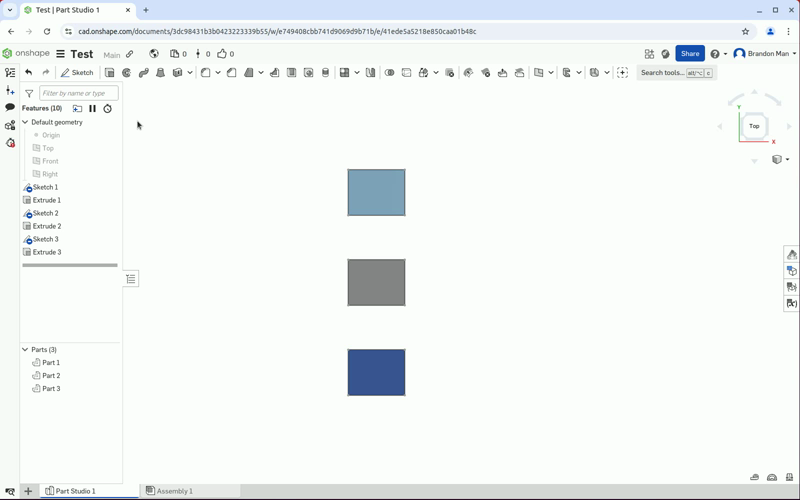
key(shift+7)
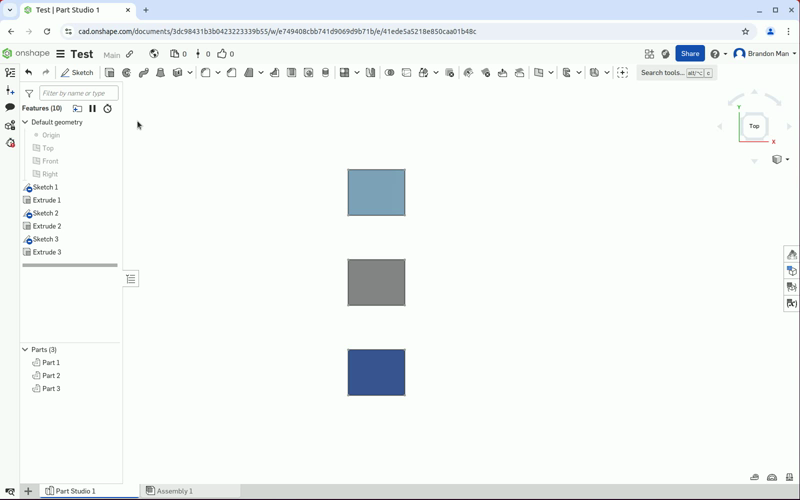
key(up, 3)
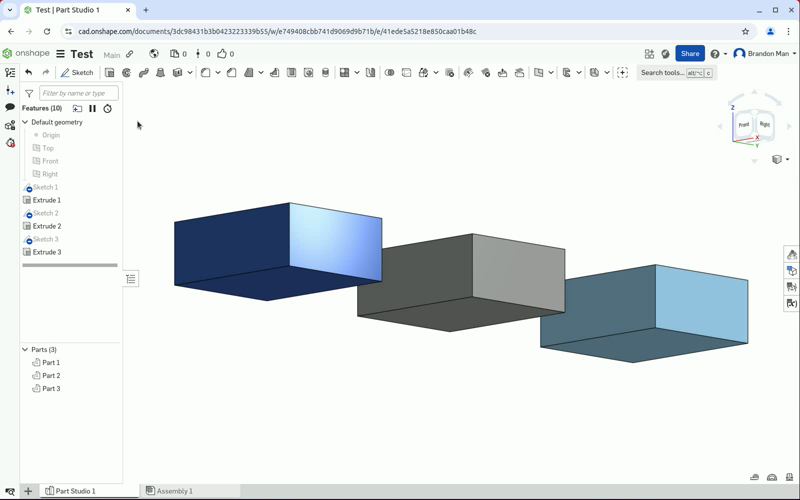
key(left, 3)
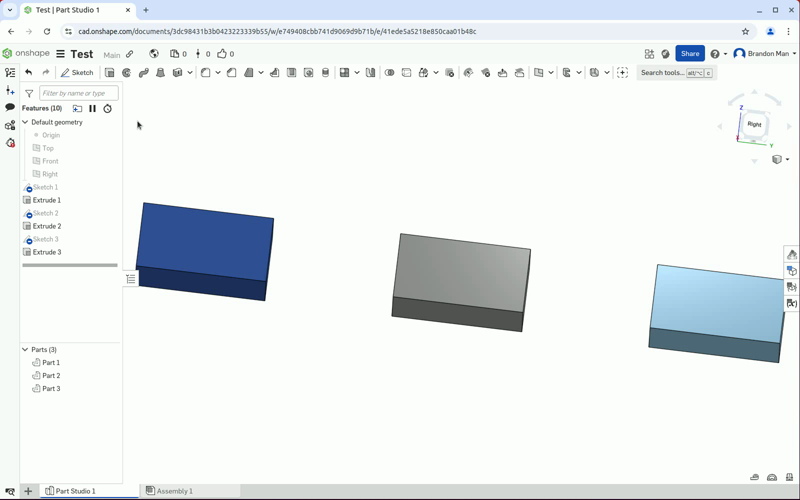
key(right, 3)
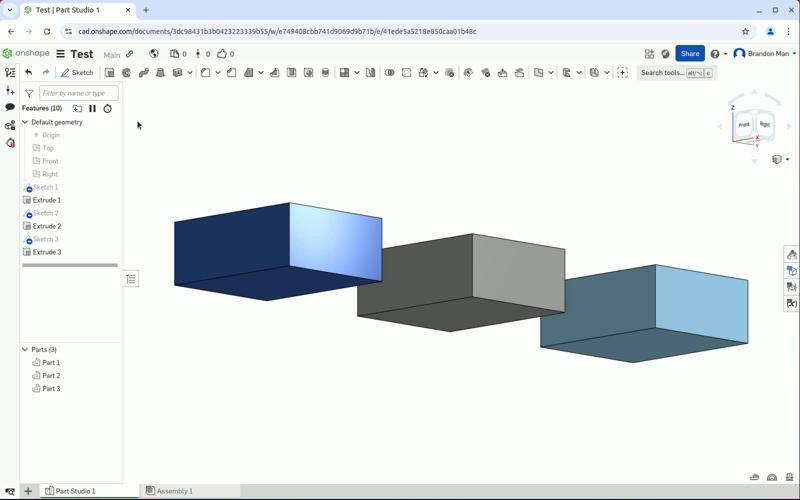
key(down, 3)
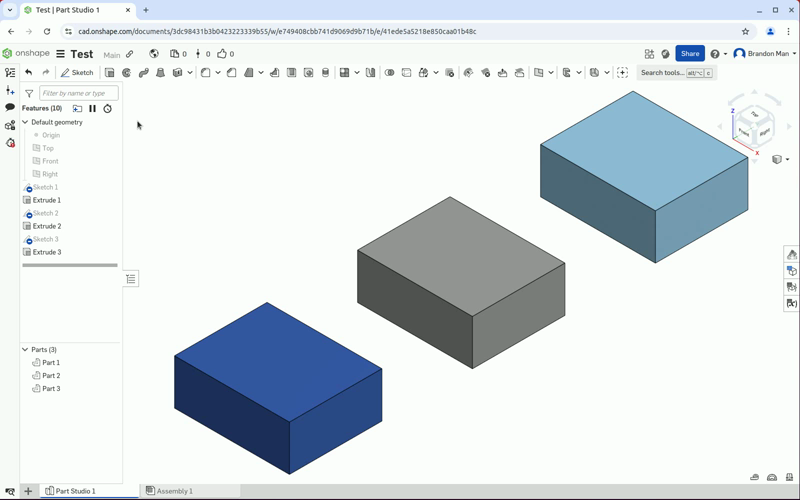
mouse_move(73, 189)
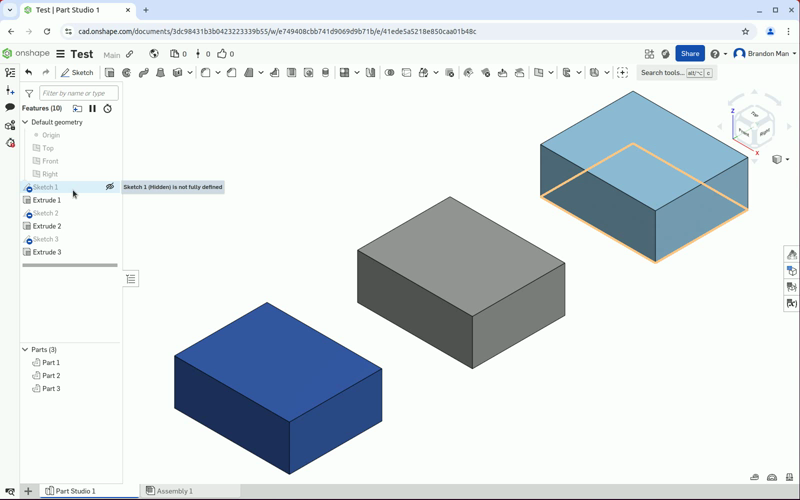
click(73, 189)